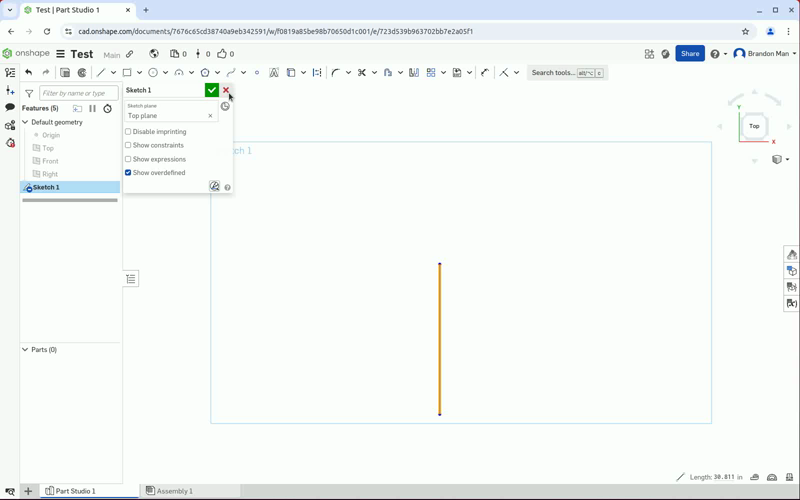
key(shift+h)
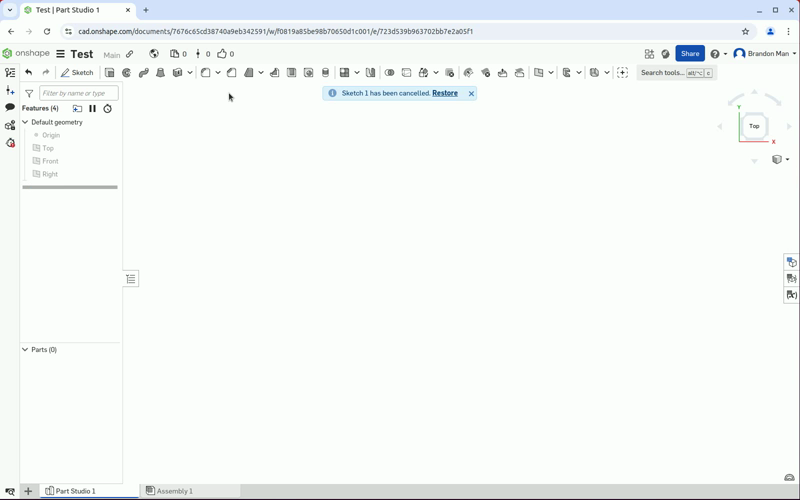
mouse_move(73, 352)
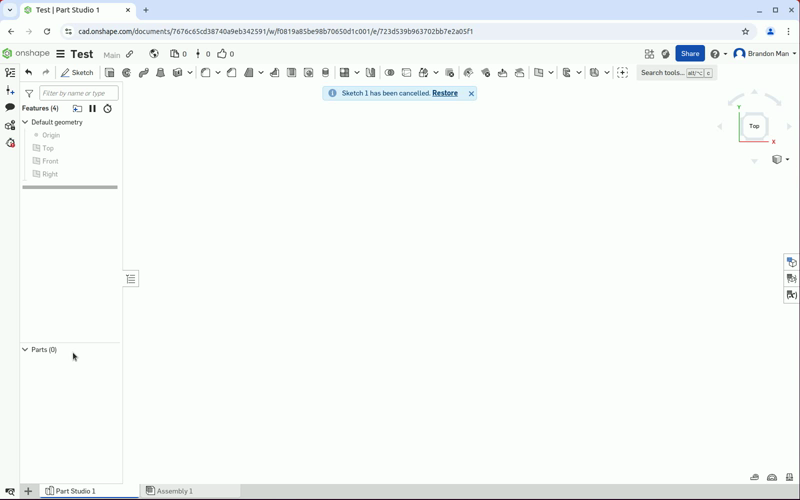
key(y)
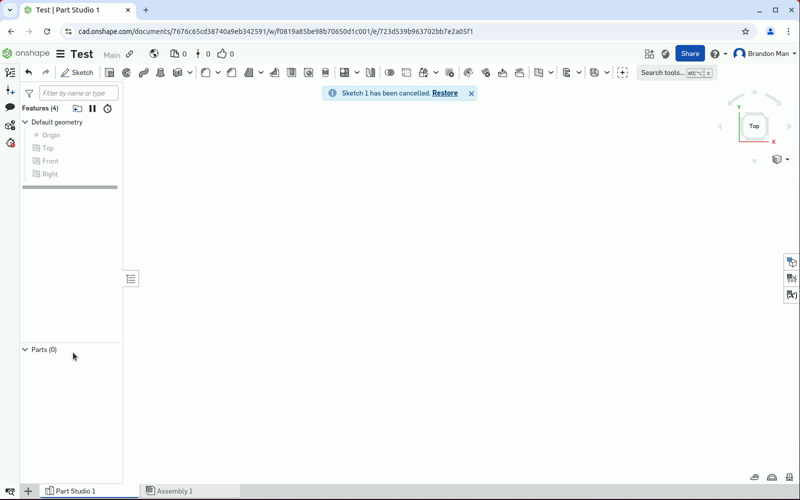
key(shift+p)
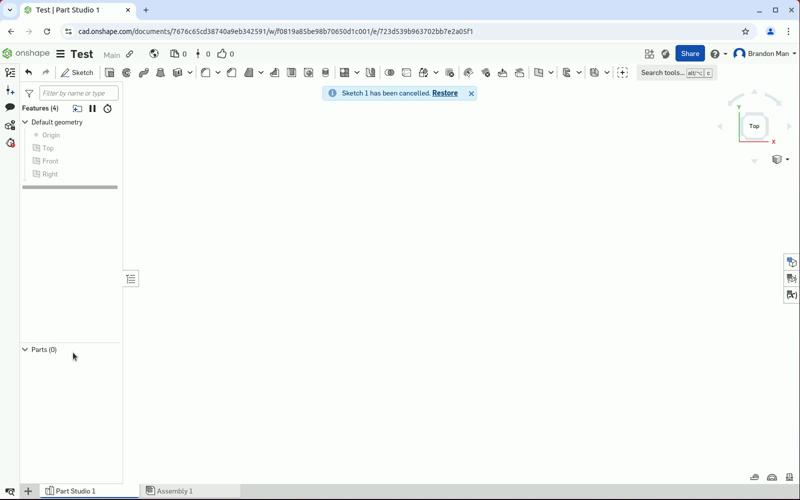
key(space)
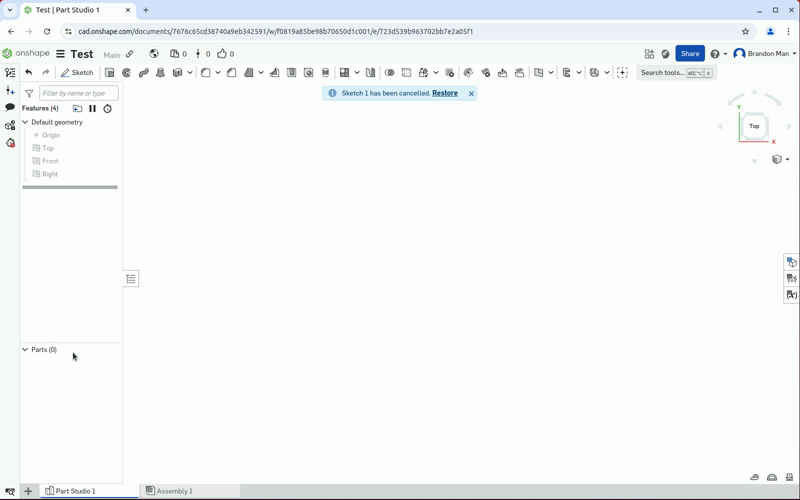
key_down(shift)
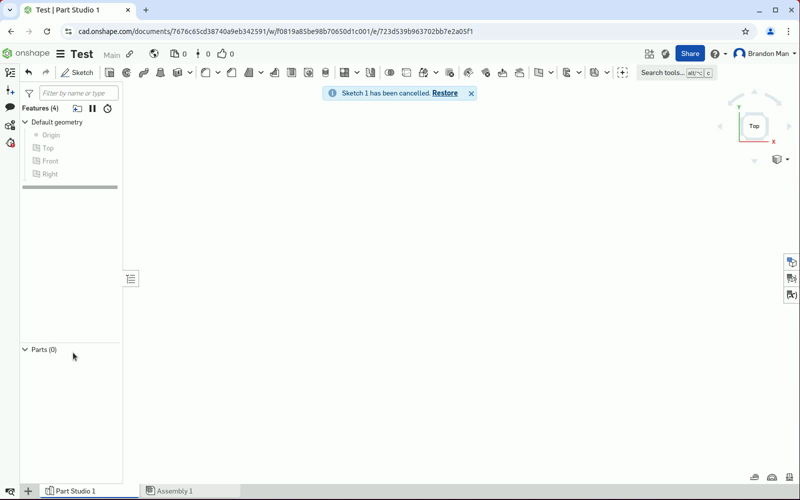
key(up)
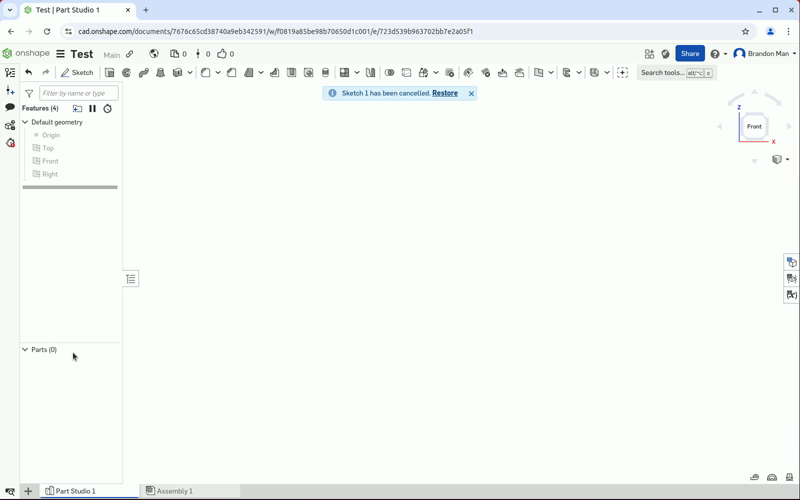
key_up(shift)
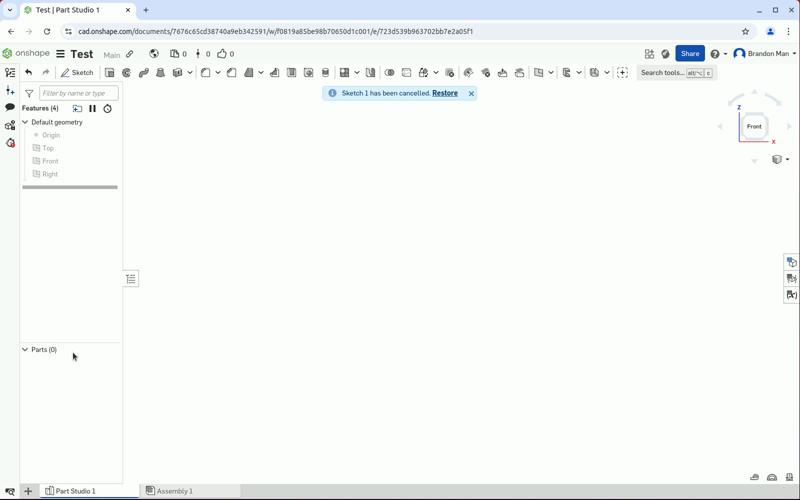
mouse_move(73, 352)
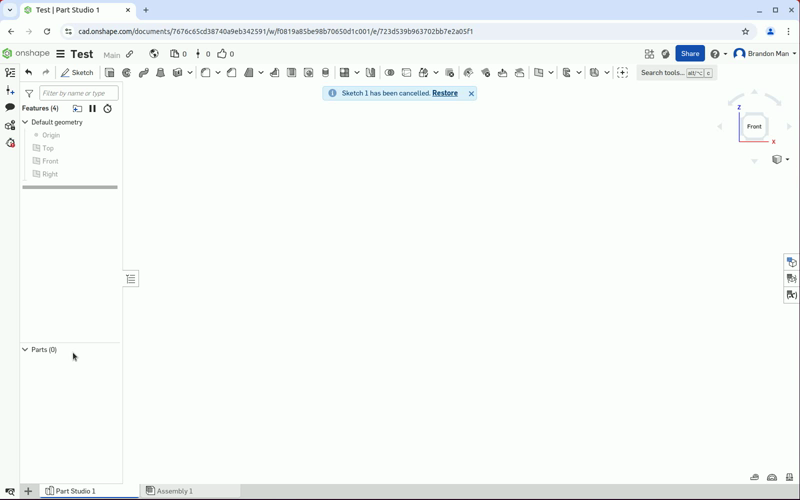
key(shift+y)
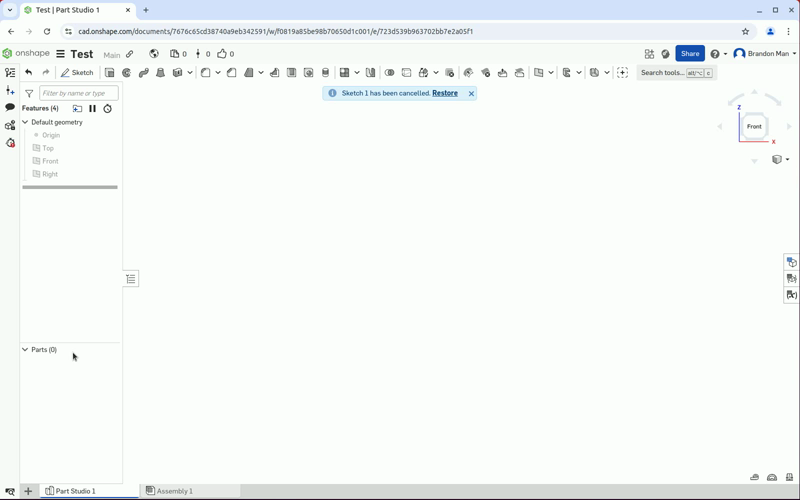
key(shift+s)
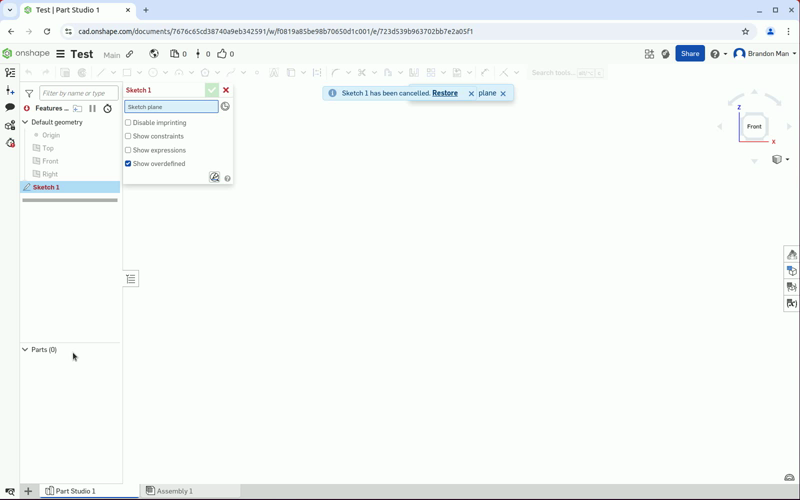
mouse_move(73, 163)
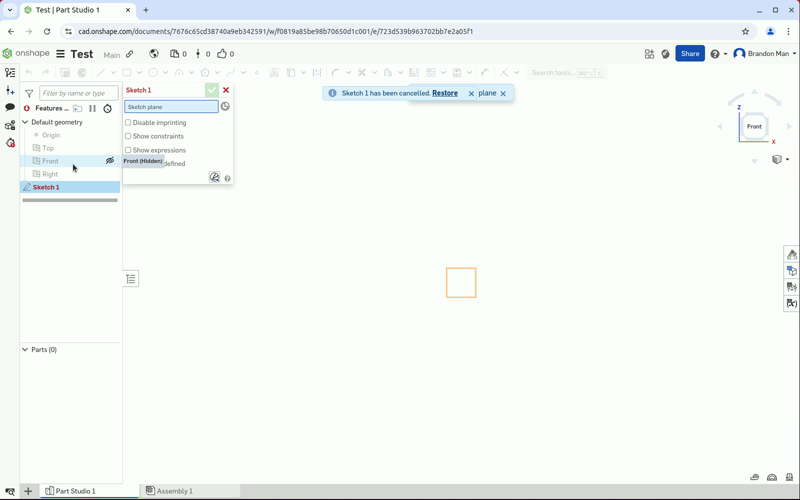
click(73, 163)
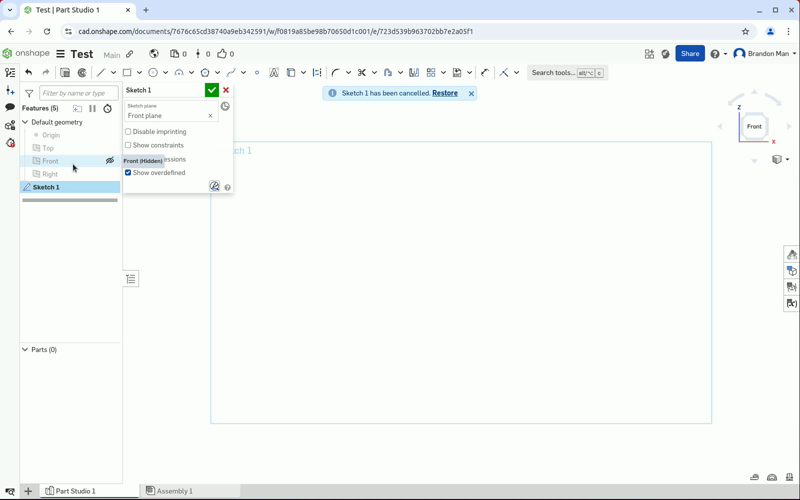
mouse_move(73, 352)
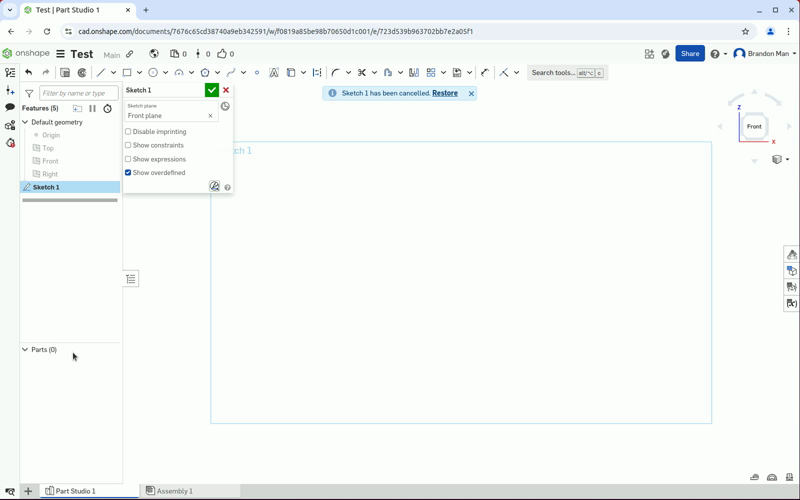
key(y)
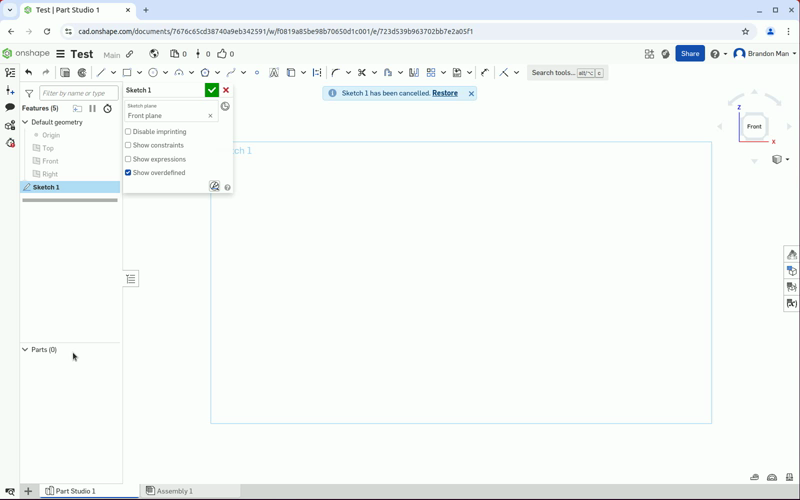
key(l)
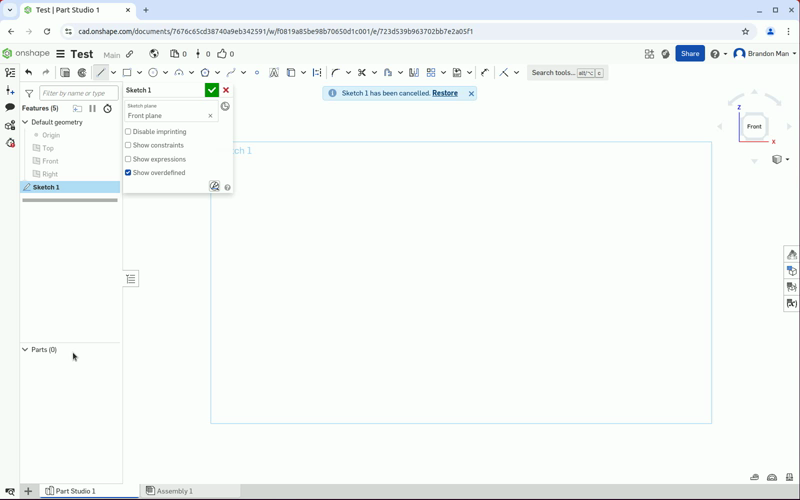
key_down(shift)
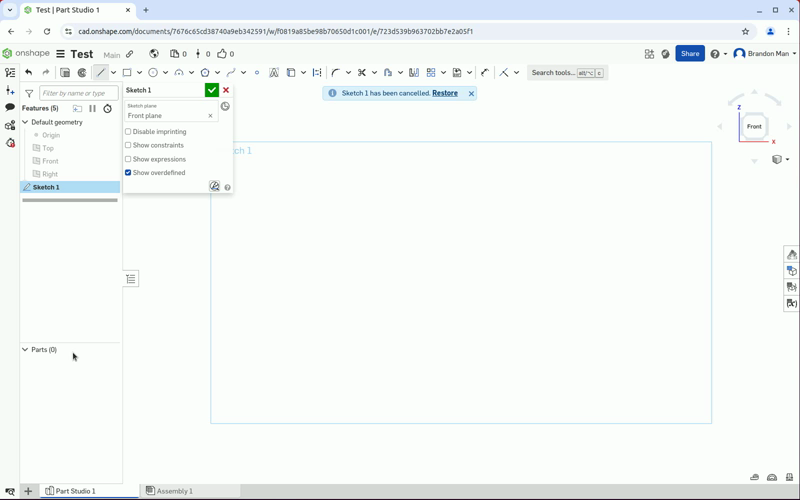
mouse_move(460, 282)
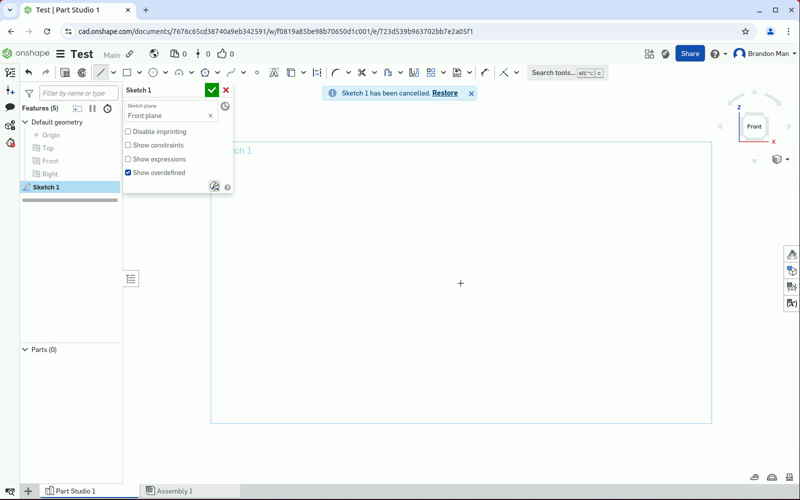
click(460, 282)
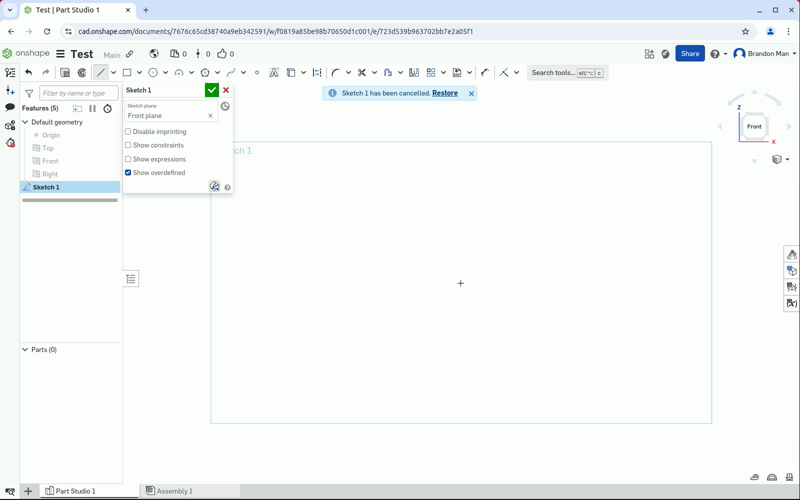
key_up(shift)
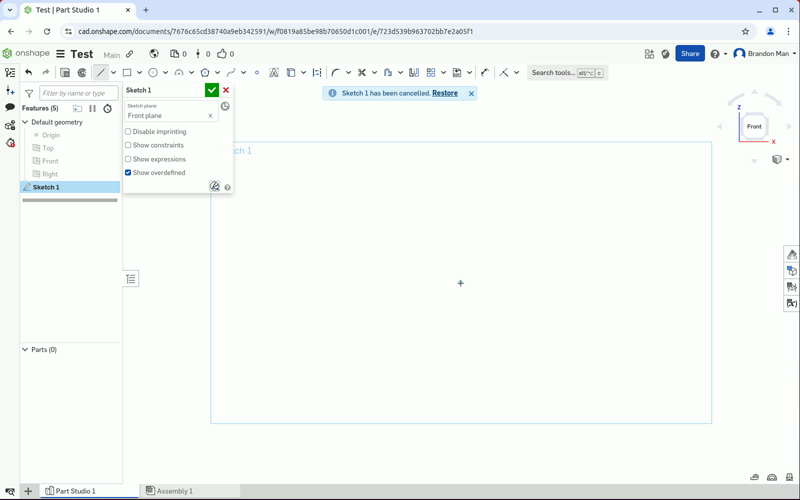
key_down(shift)
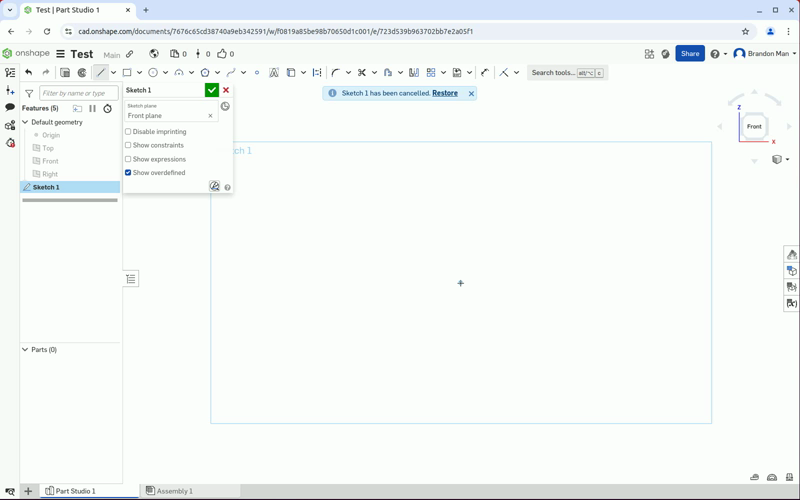
mouse_move(490, 282)
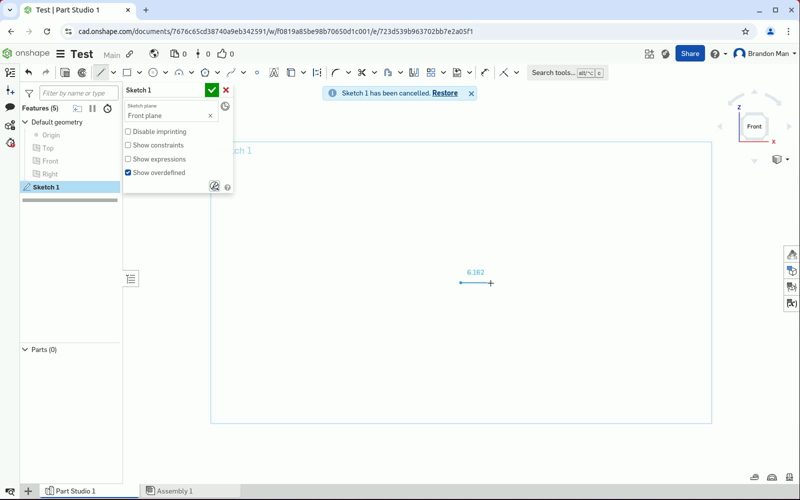
mouse_move(517, 282)
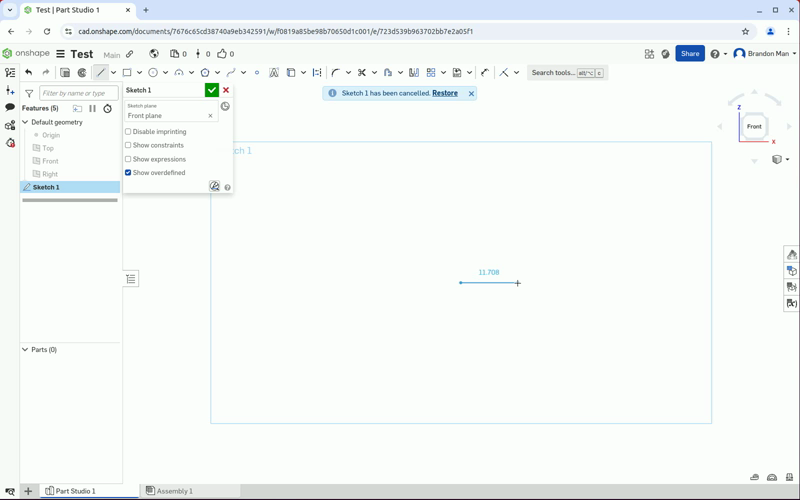
click(517, 282)
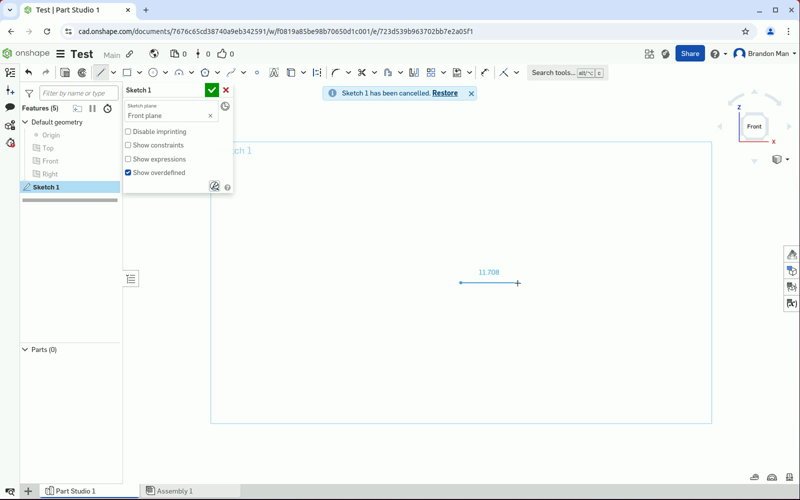
key_up(shift)
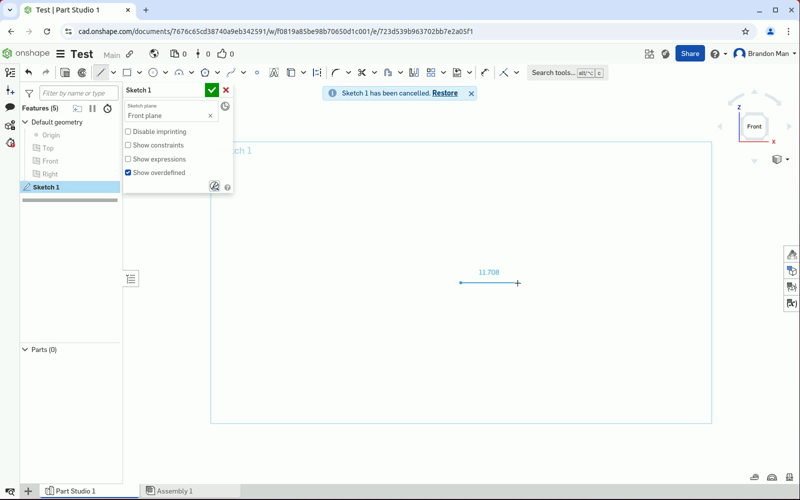
key_down(shift)
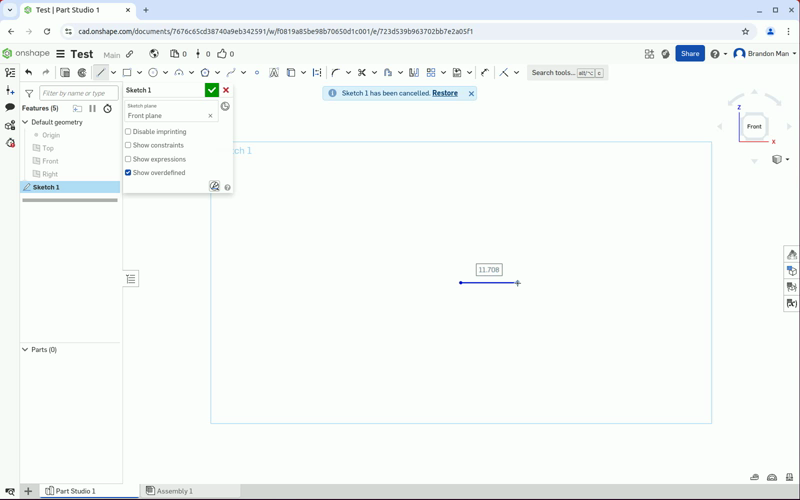
mouse_move(517, 197)
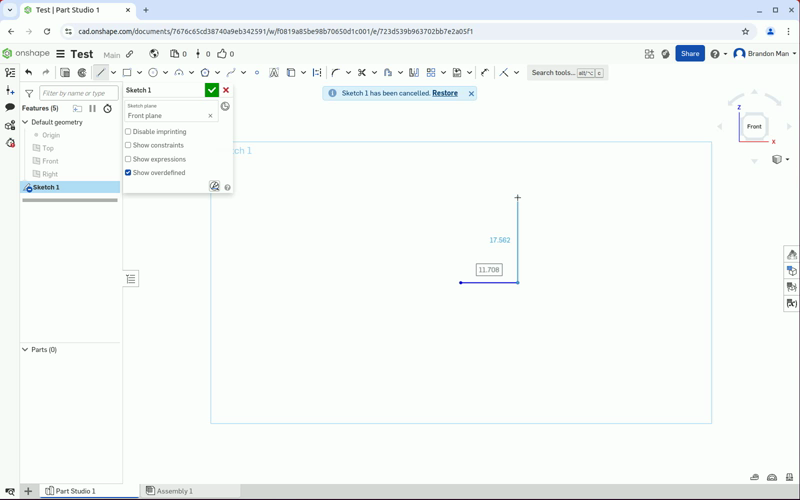
click(517, 197)
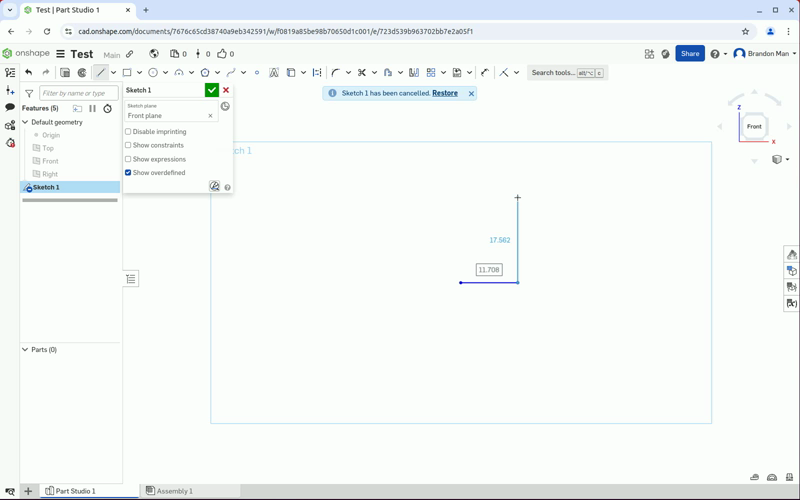
key_up(shift)
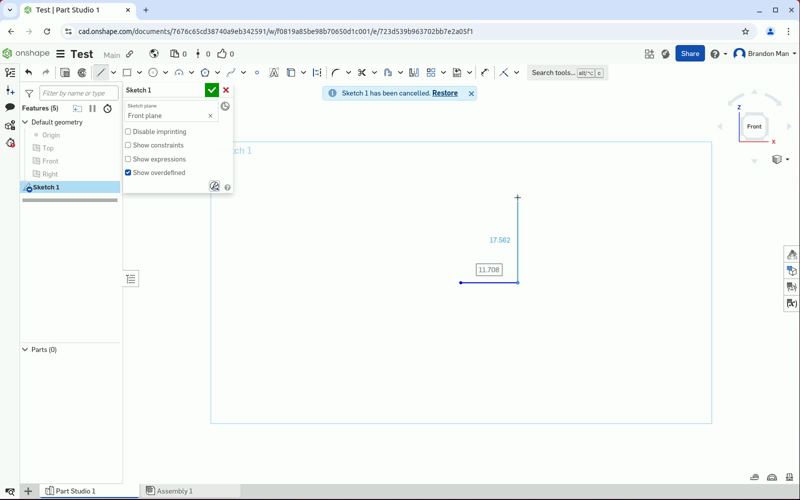
key_down(shift)
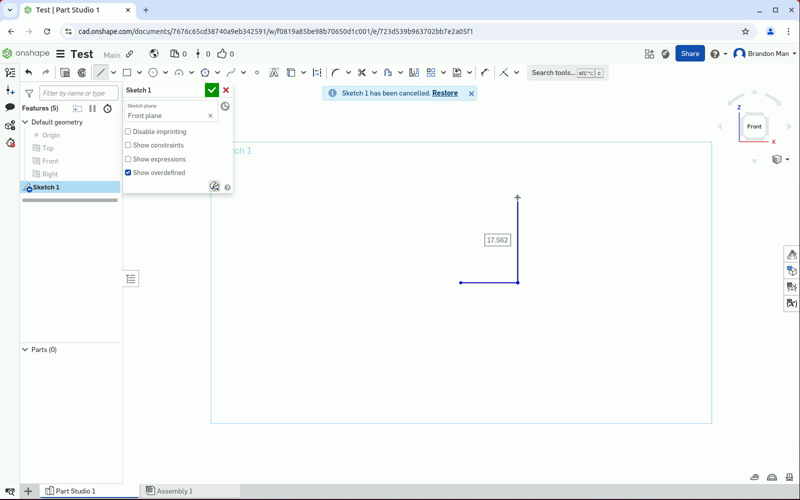
mouse_move(547, 197)
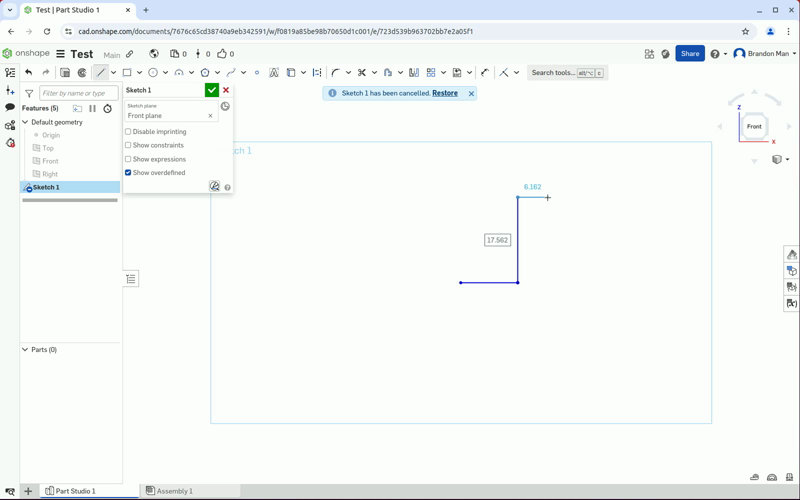
mouse_move(460, 197)
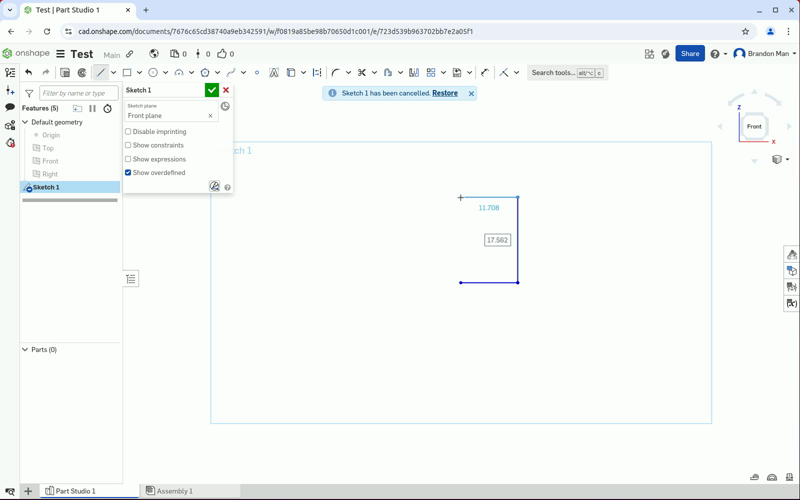
click(460, 197)
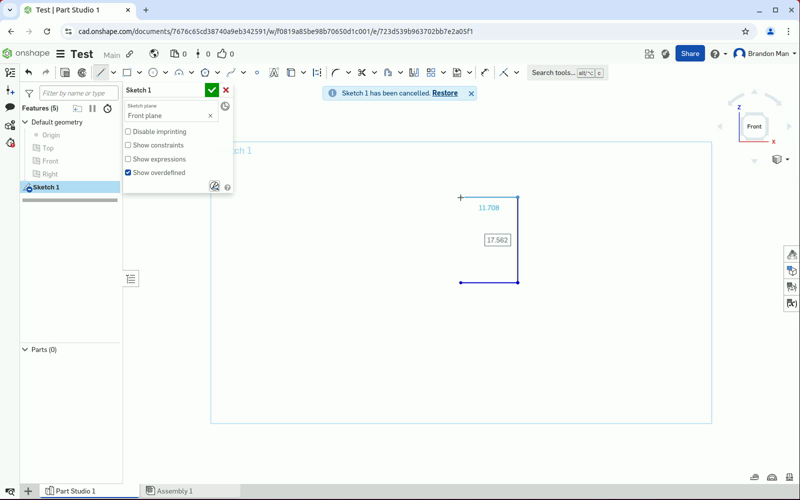
key_up(shift)
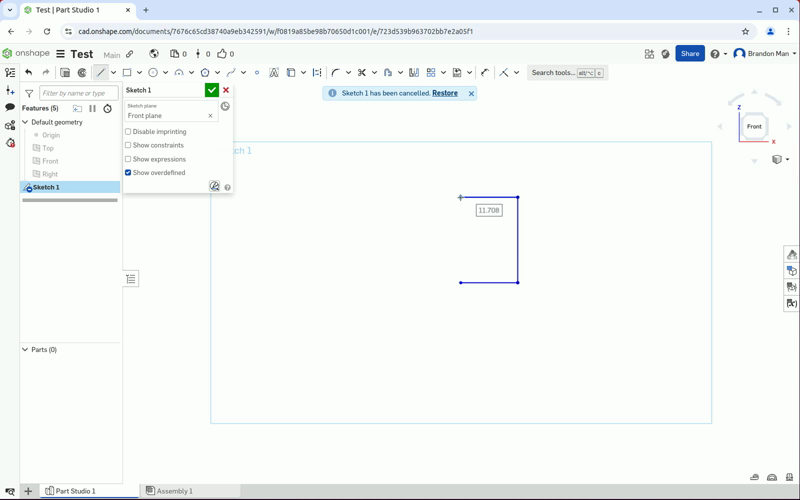
key_down(shift)
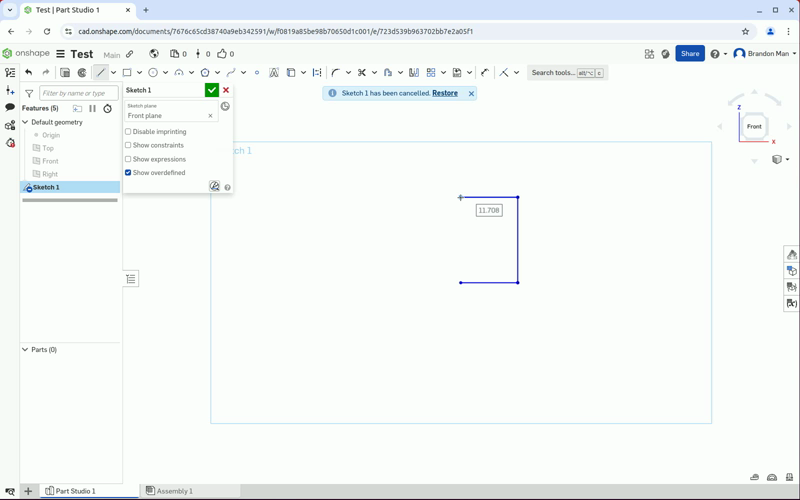
mouse_move(460, 282)
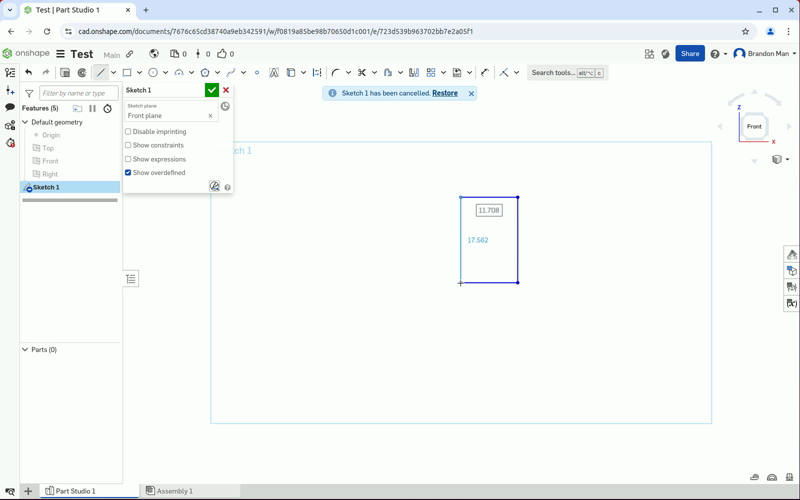
key_up(shift)
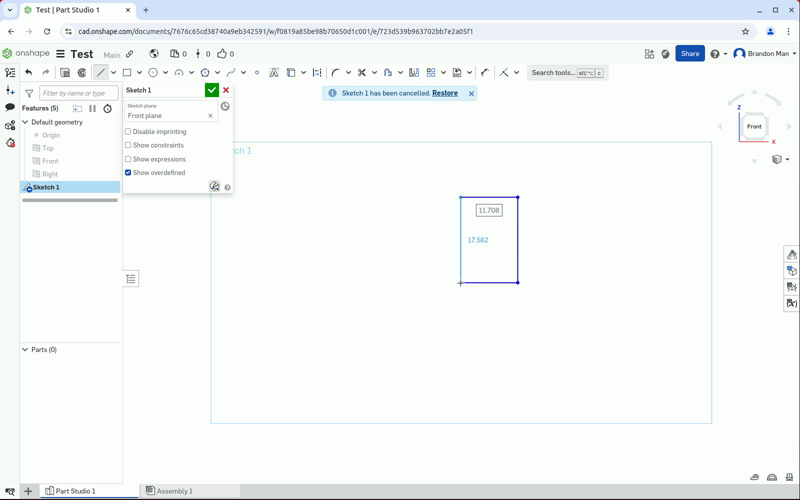
click(460, 282)
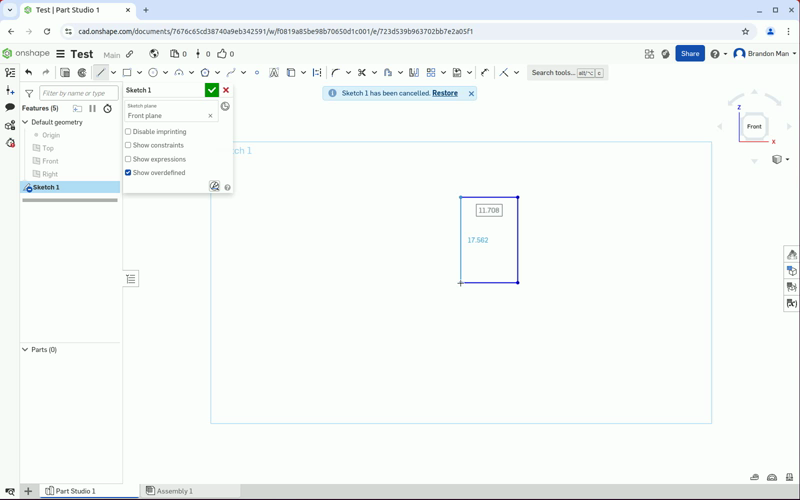
key(esc)
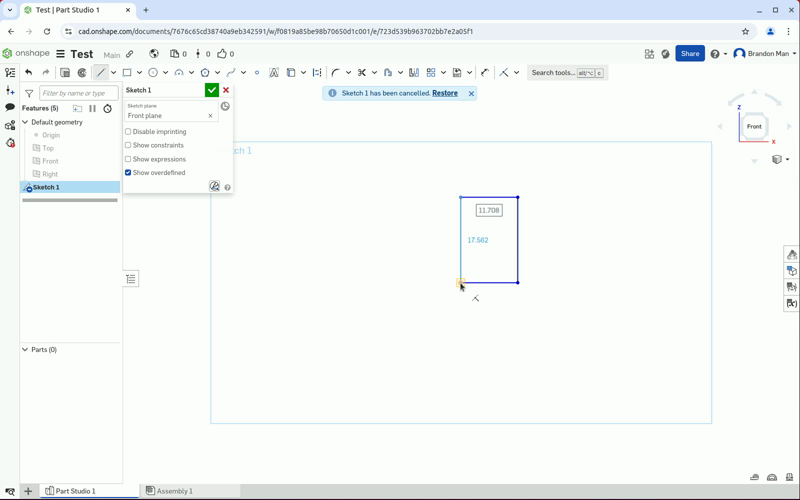
key(c)
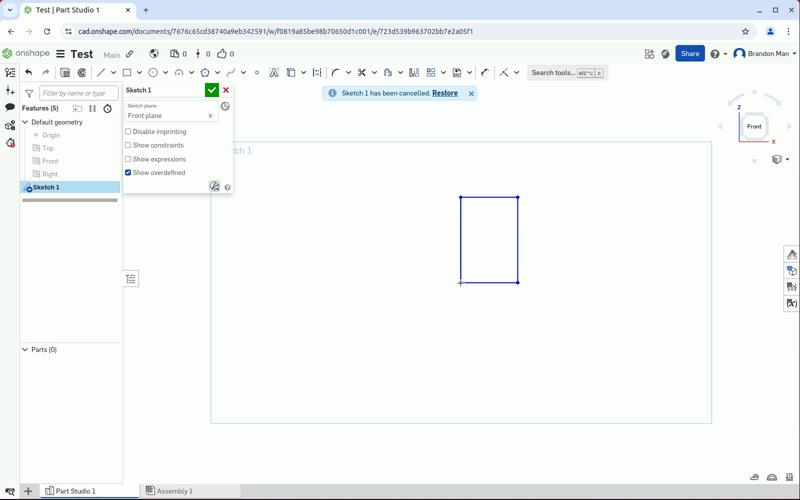
key_down(shift)
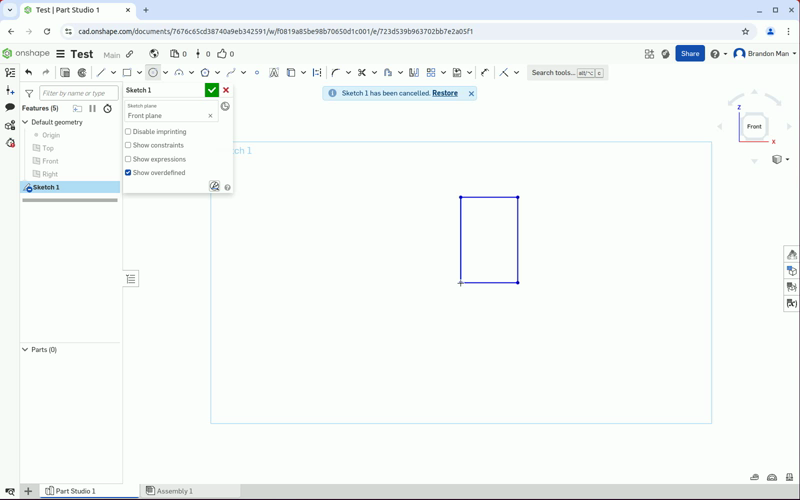
mouse_move(489, 239)
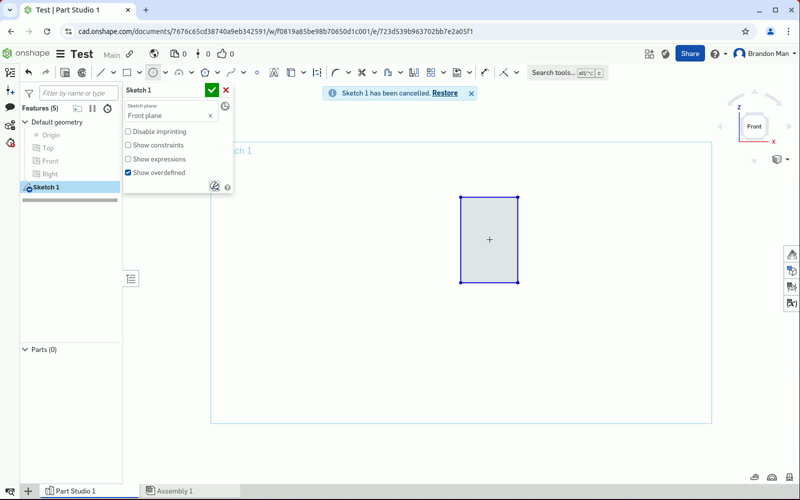
click(489, 239)
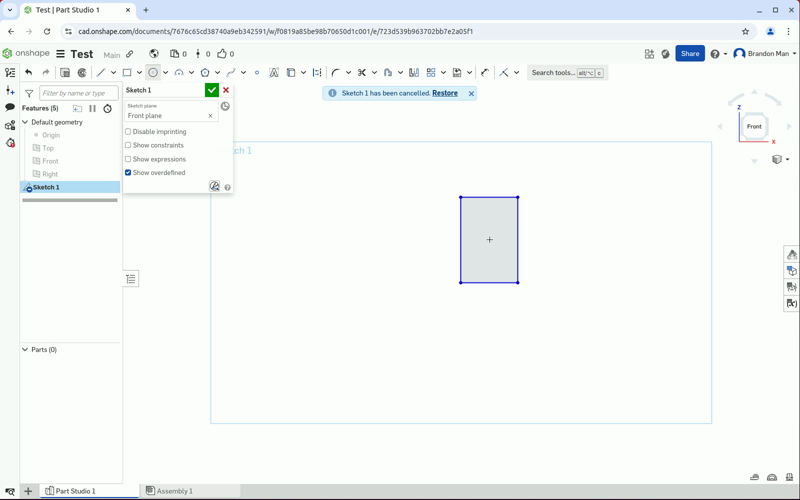
key_up(shift)
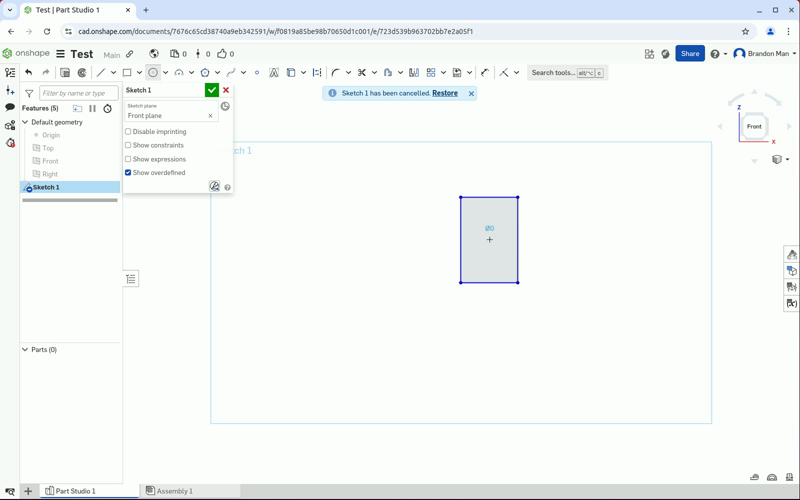
mouse_move(495, 239)
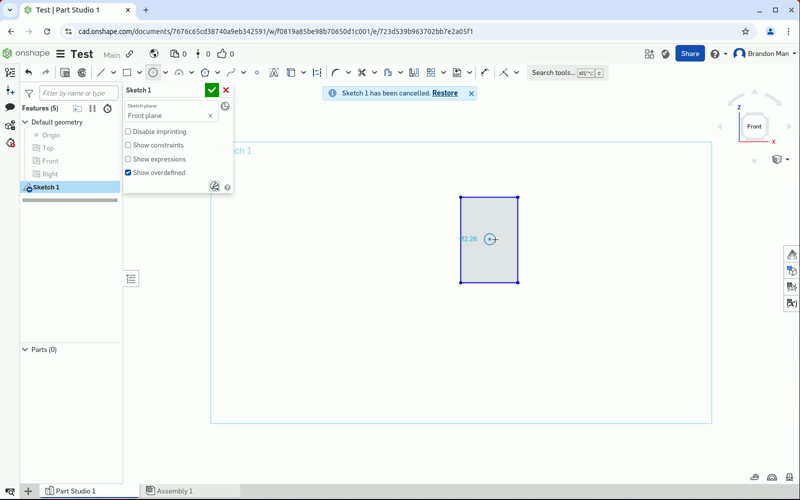
click(495, 239)
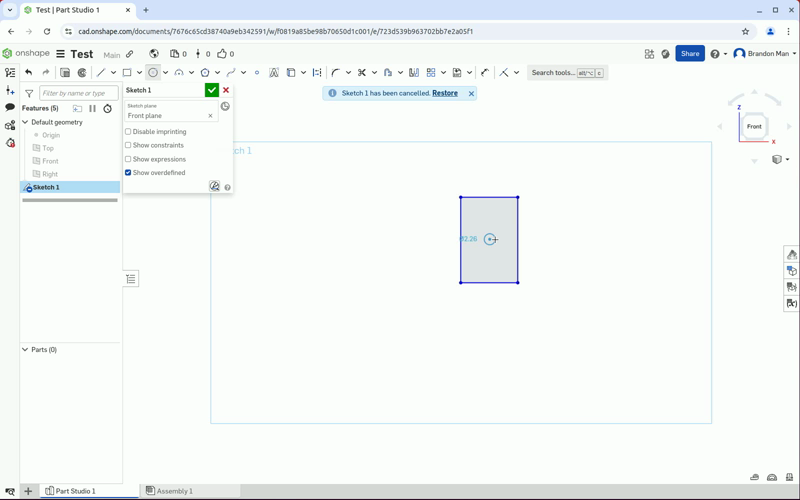
key(esc)
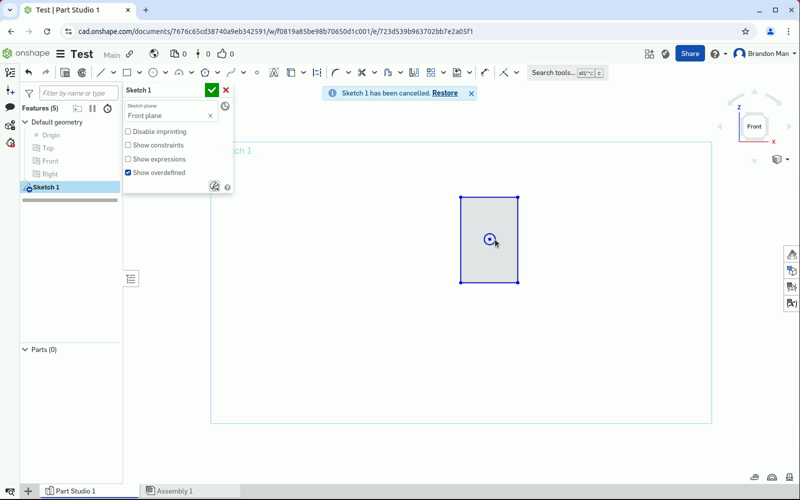
mouse_move(505, 267)
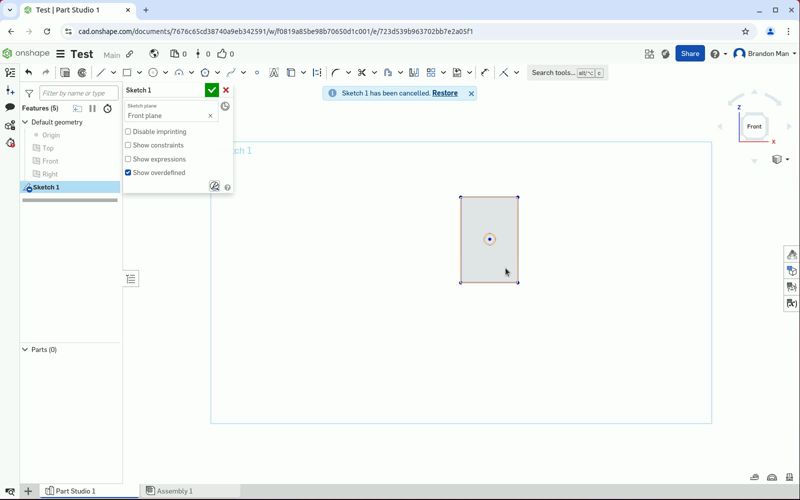
click(505, 267)
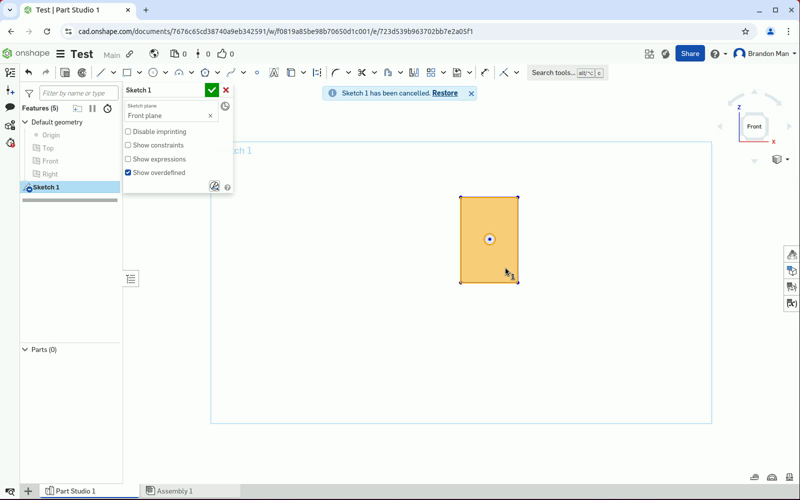
mouse_move(73, 352)
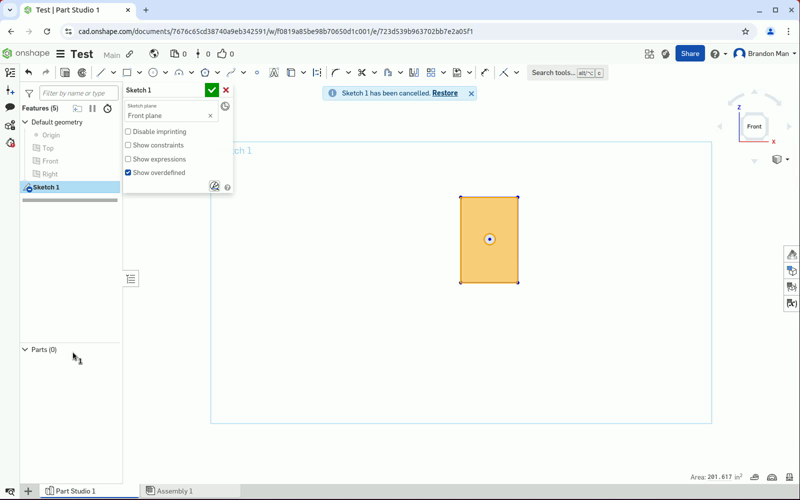
key(shift+y)
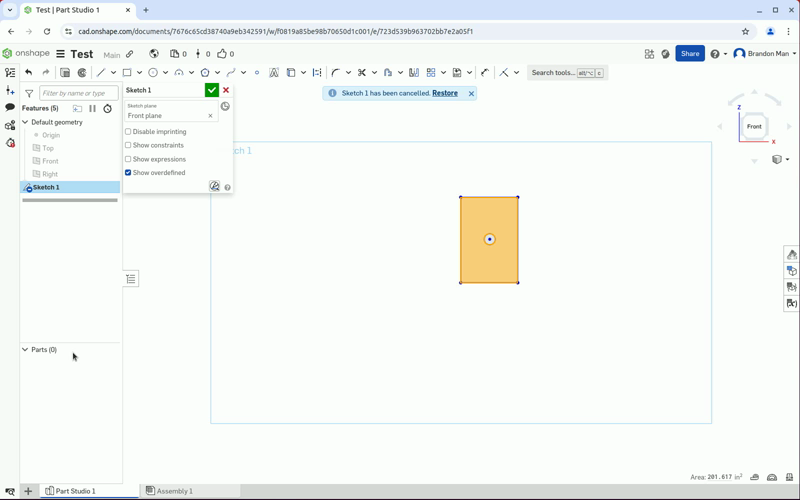
key(shift+e)
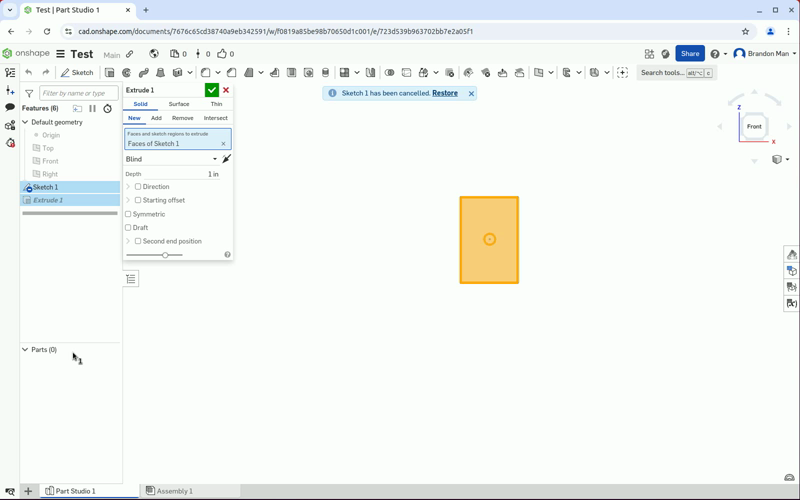
mouse_move(143, 106)
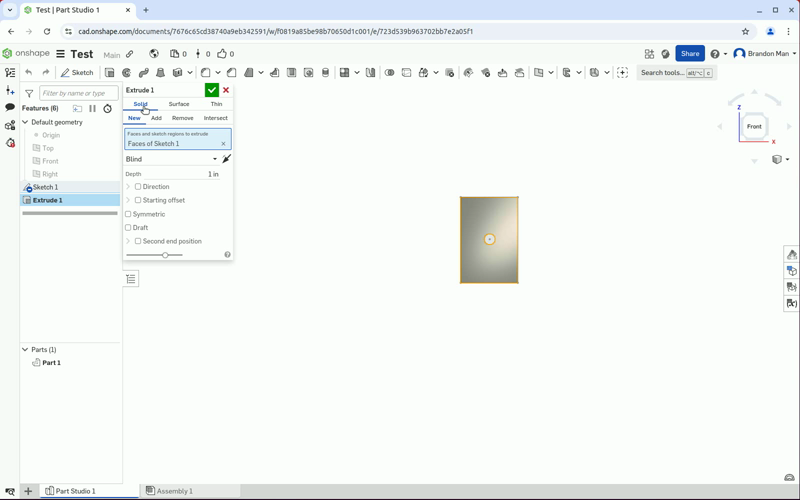
click(143, 106)
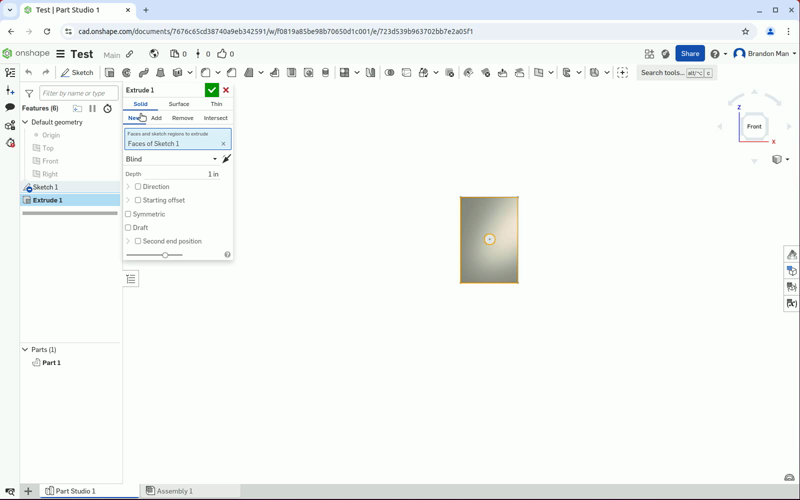
mouse_move(137, 120)
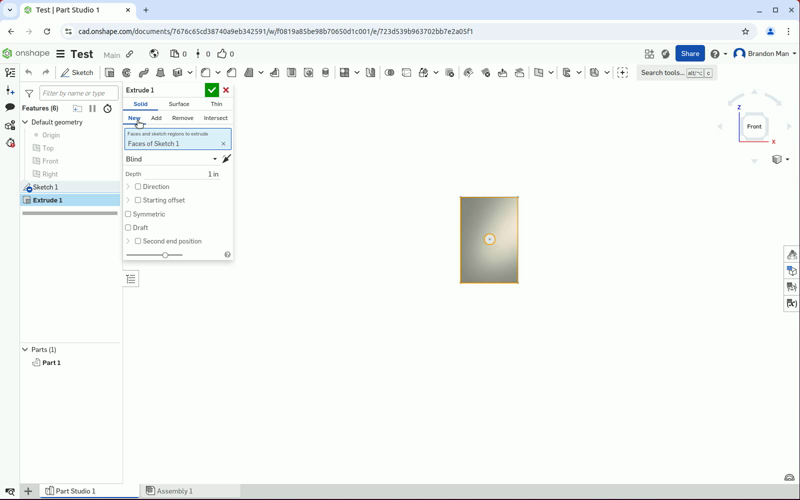
click(137, 120)
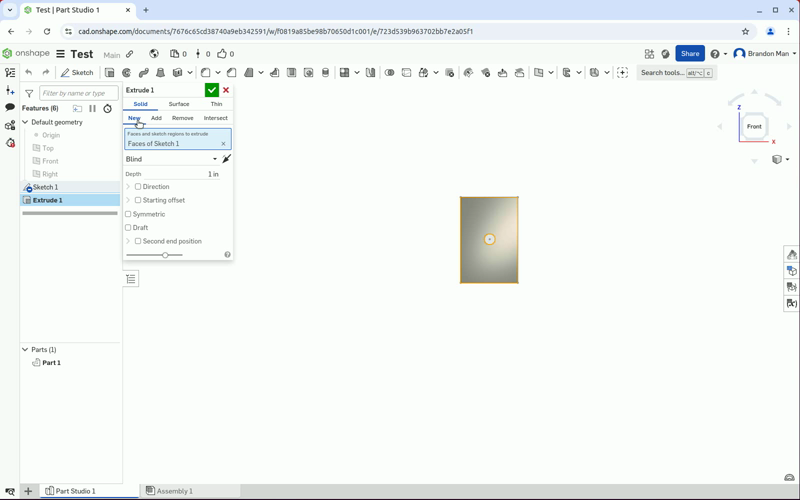
key(tab, 4)
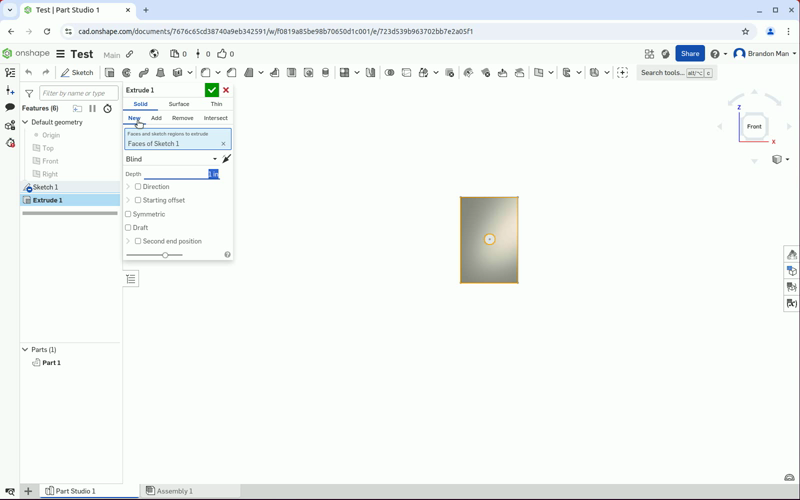
text(-23.108)
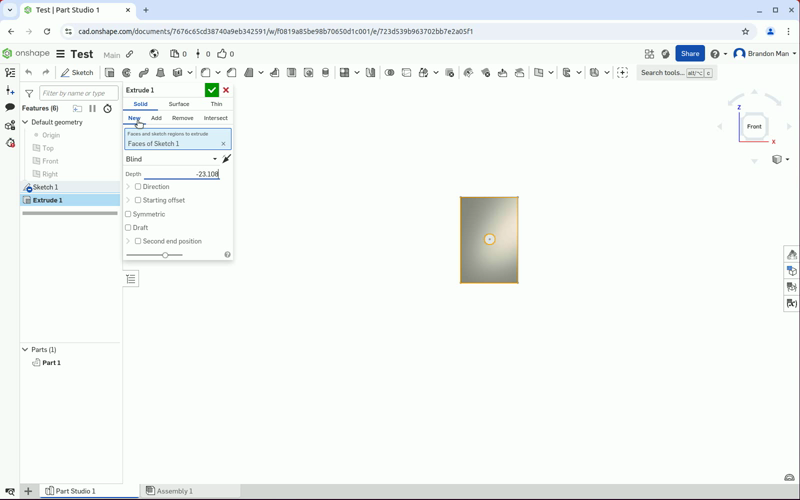
key(enter)
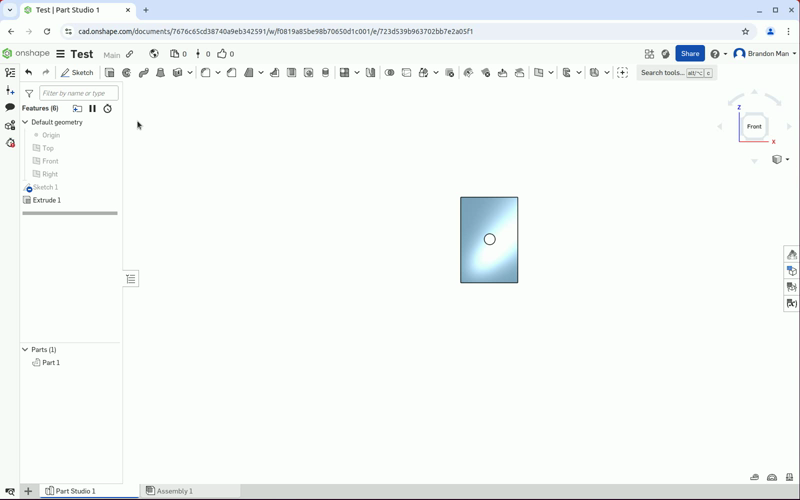
key(shift+h)
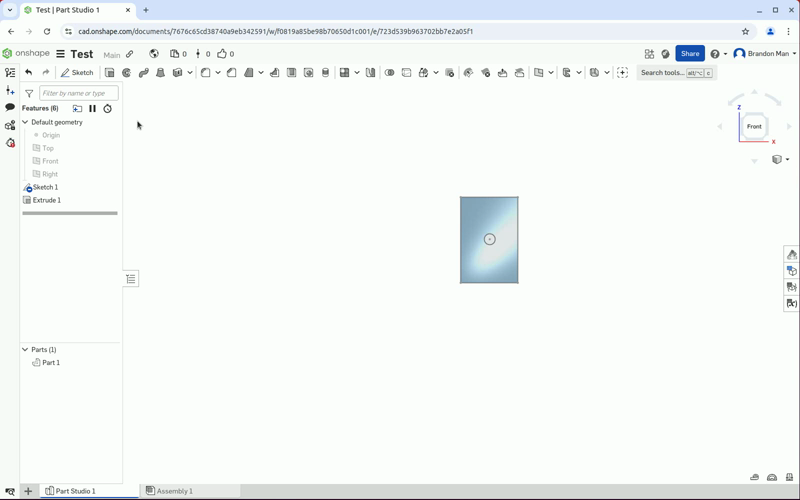
key(shift+h)
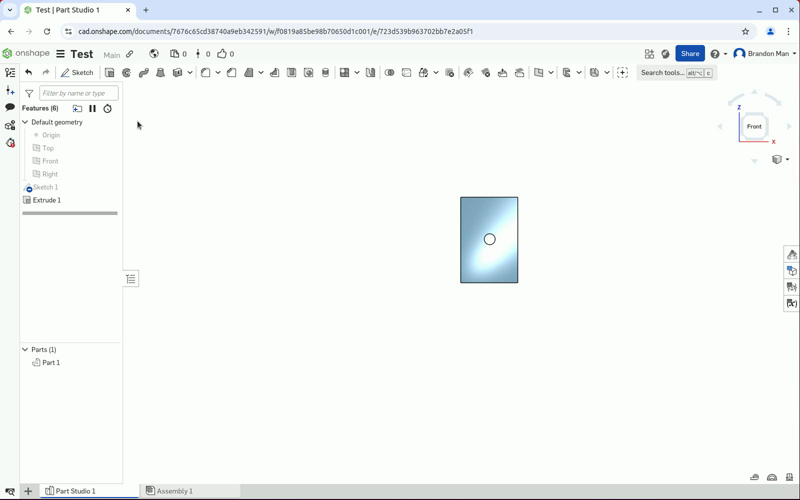
mouse_move(73, 189)
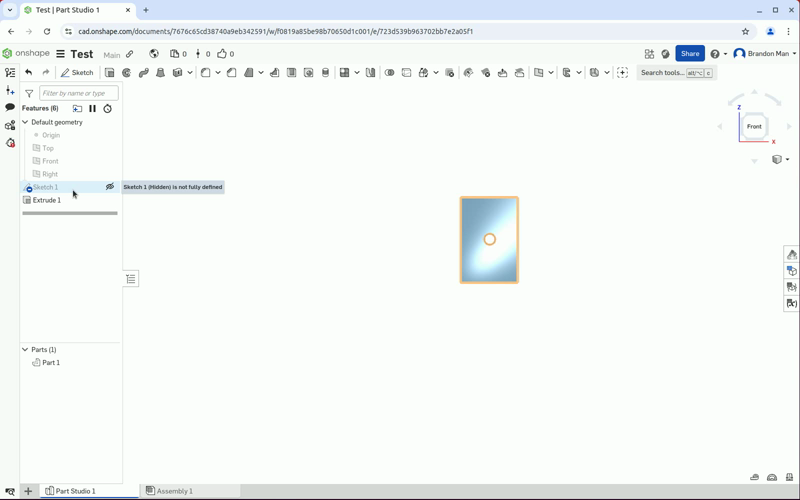
click(73, 189)
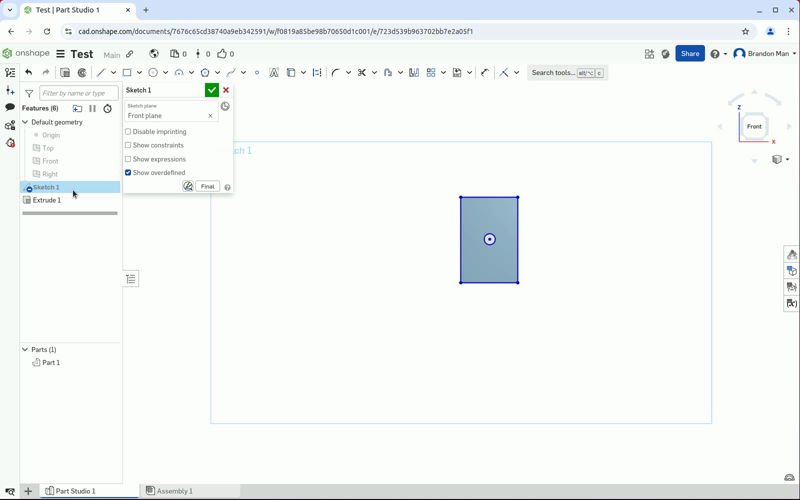
mouse_move(229, 92)
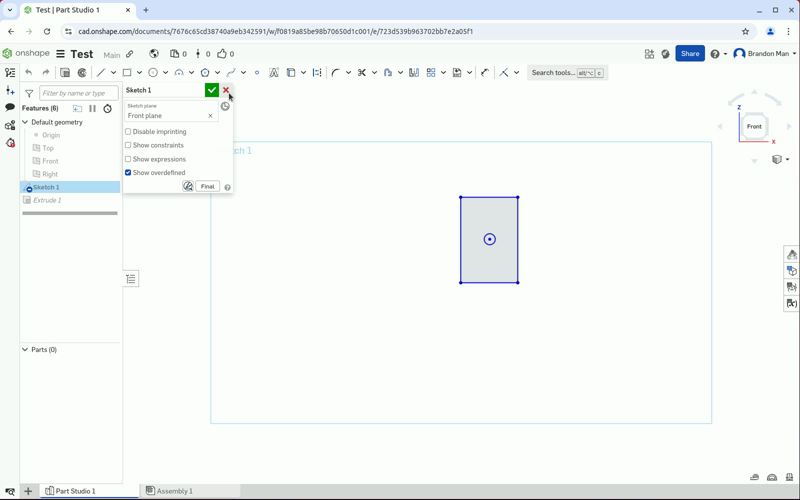
click(229, 92)
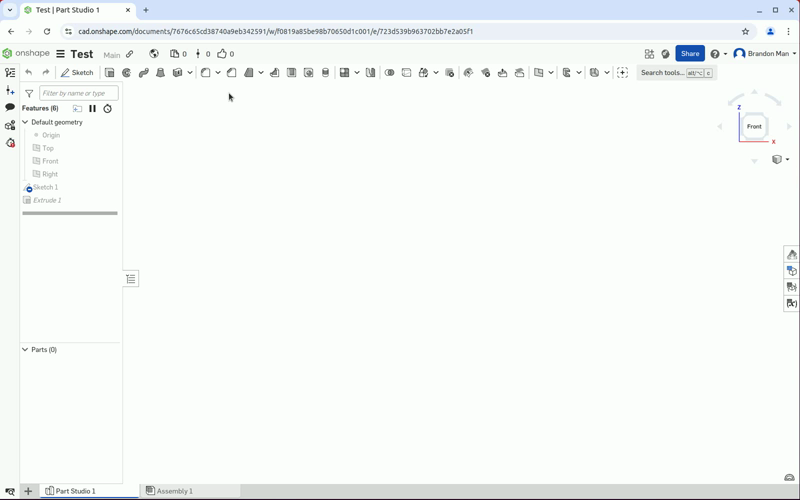
mouse_move(73, 352)
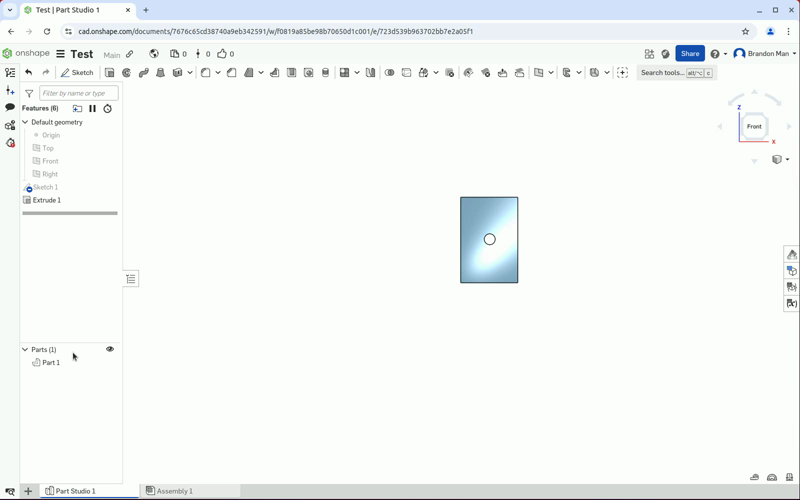
key(y)
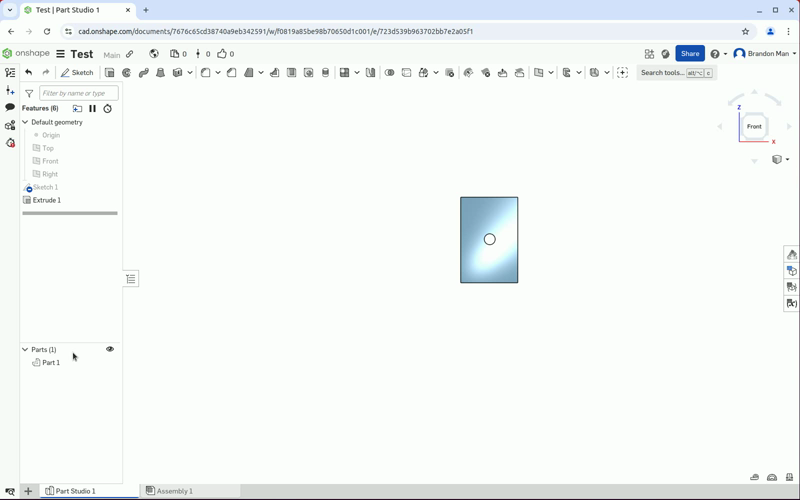
key(shift+p)
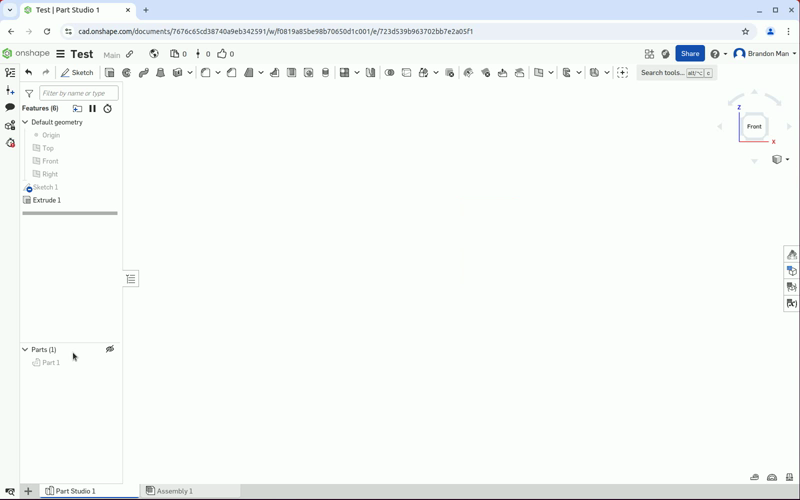
key(space)
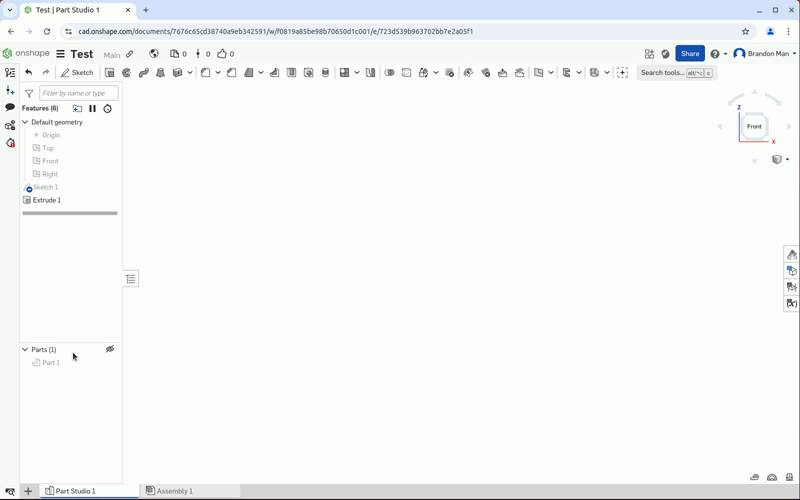
key_down(shift)
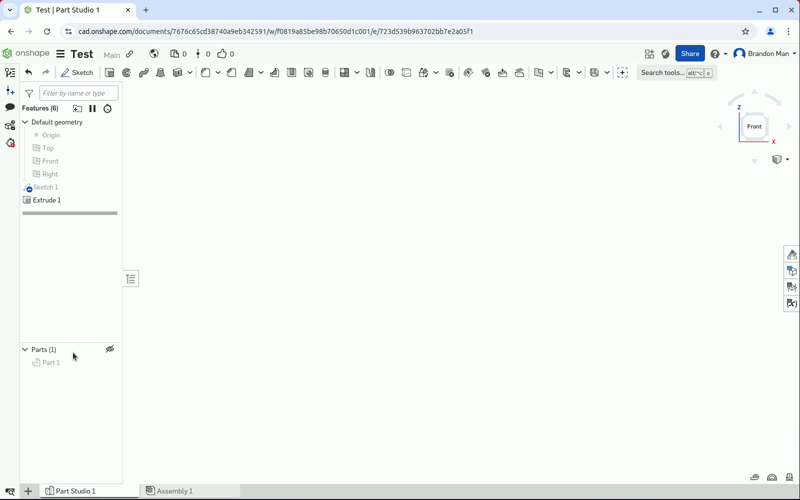
key(left)
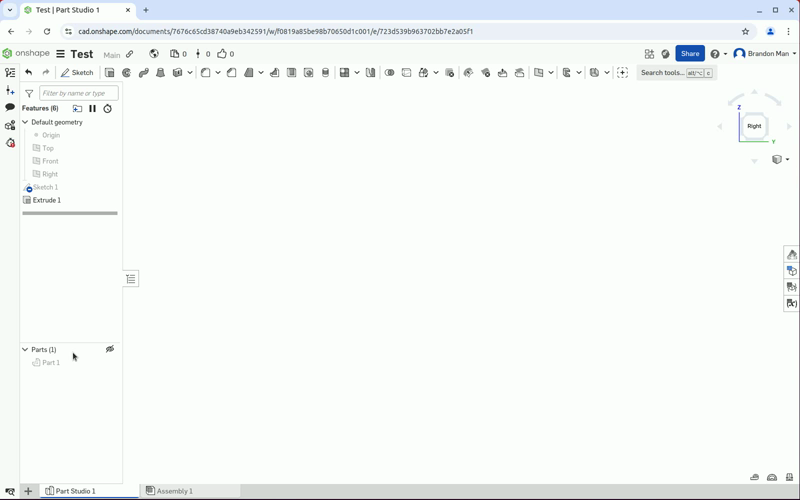
key_up(shift)
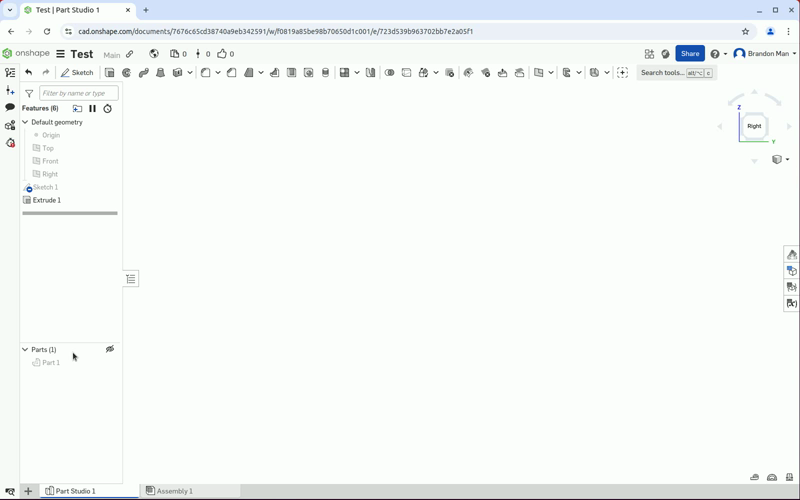
mouse_move(73, 352)
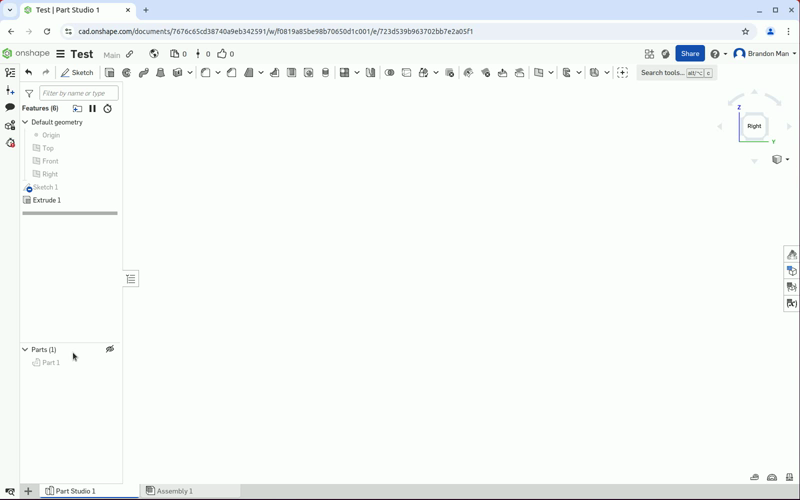
key(shift+y)
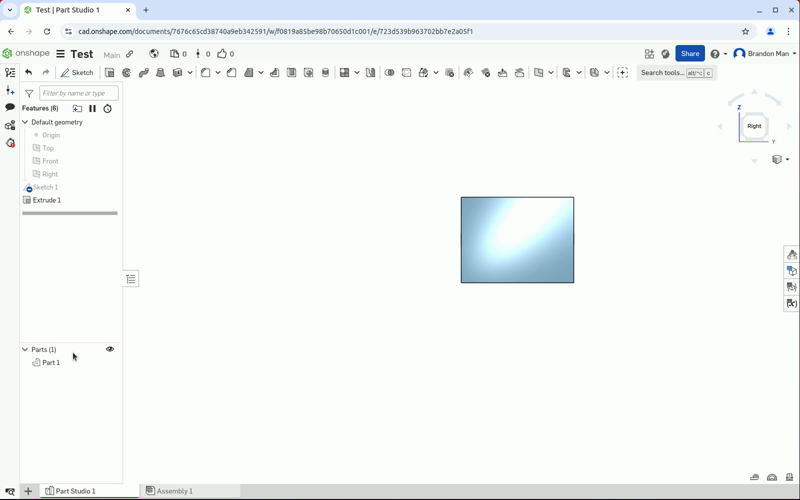
mouse_move(541, 75)
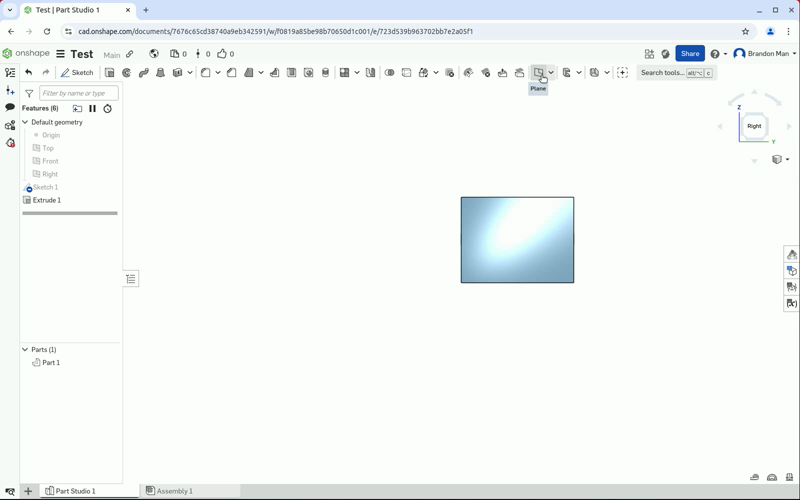
click(541, 75)
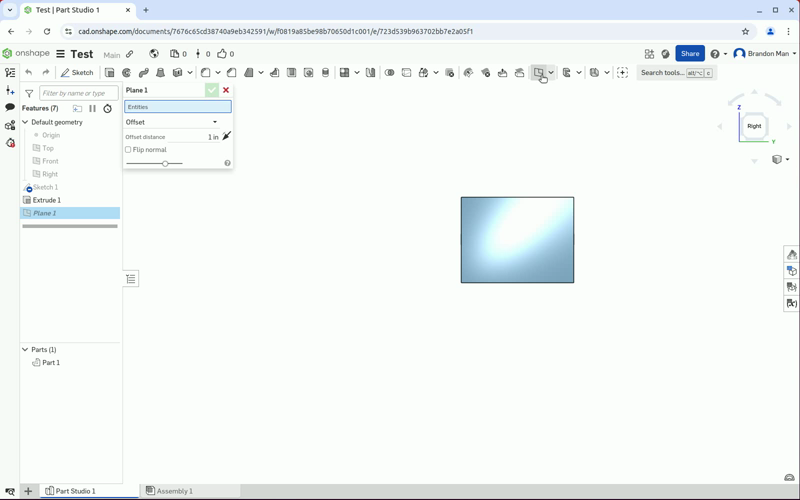
mouse_move(73, 176)
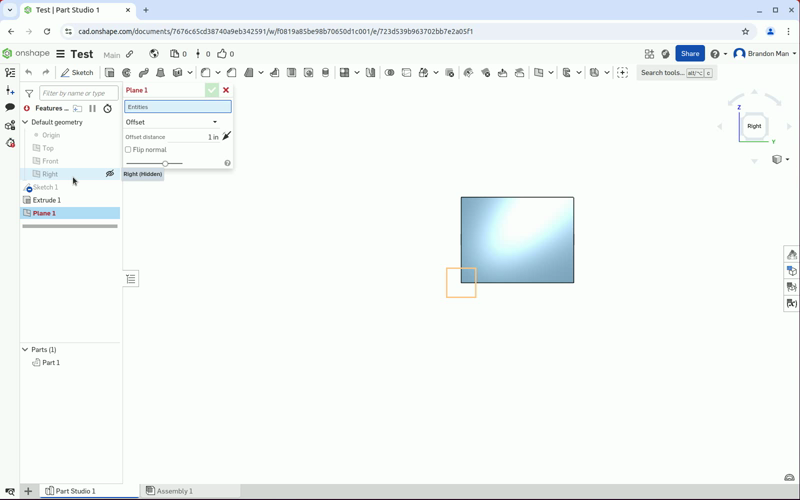
click(73, 176)
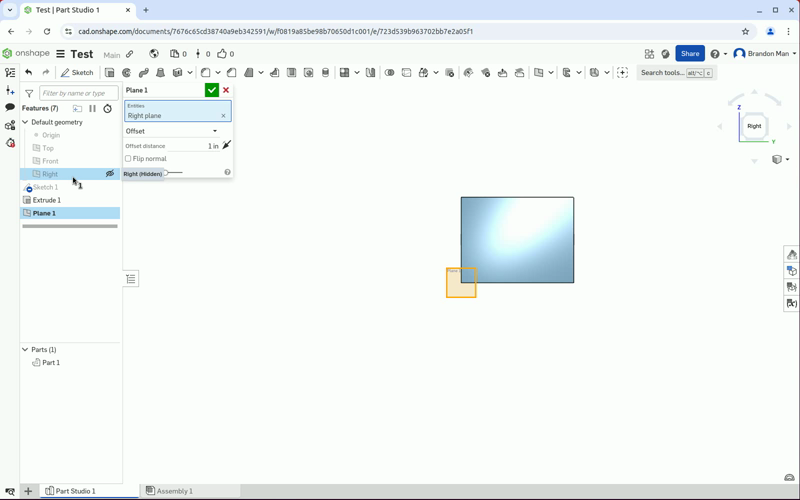
key(tab, 2)
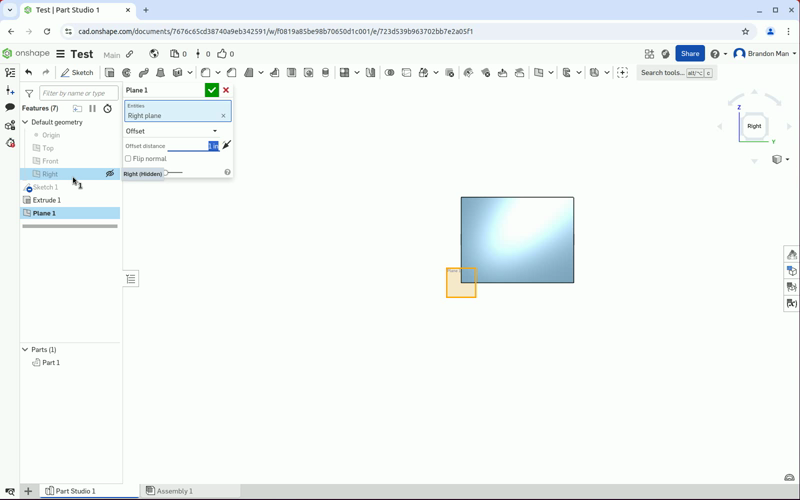
text(11.554)
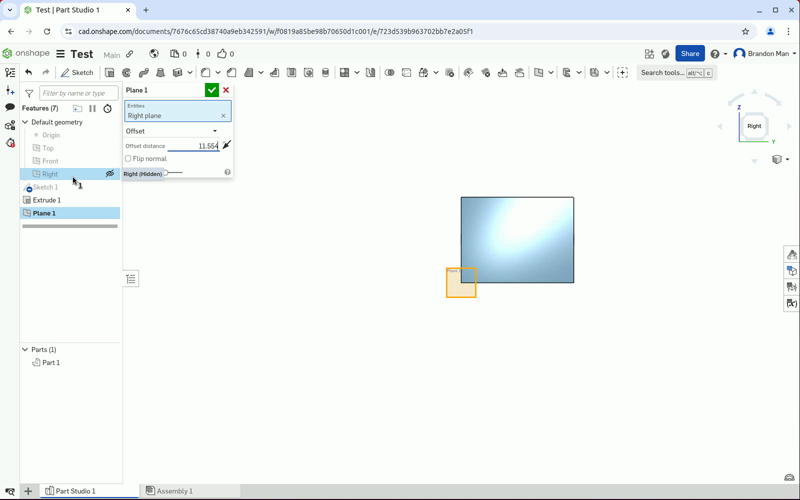
key(enter, 2)
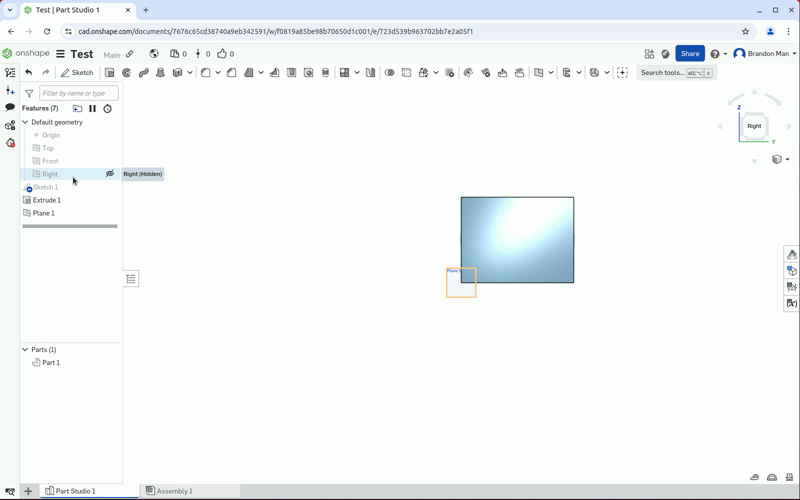
key(shift+s)
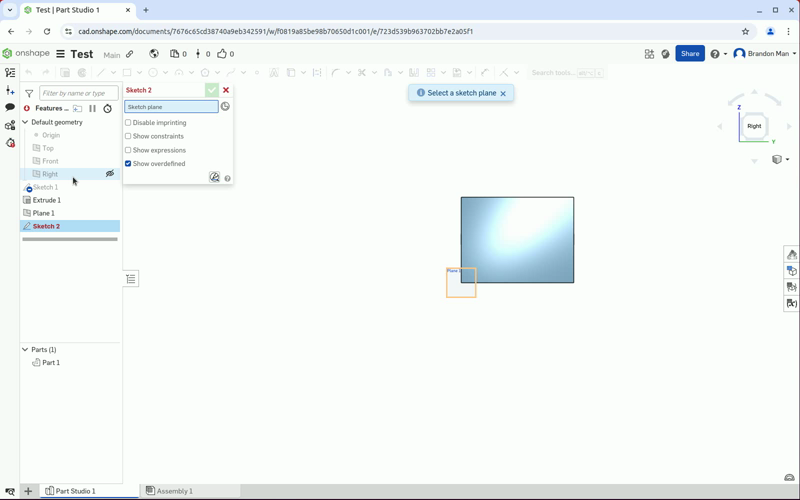
mouse_move(73, 215)
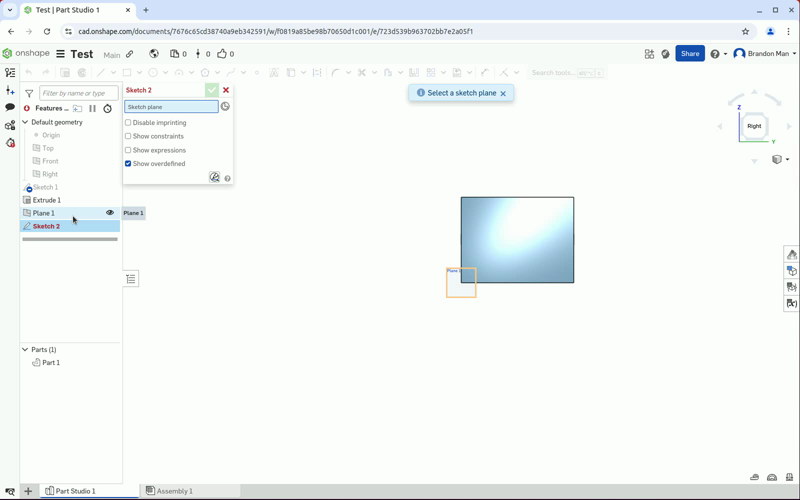
click(73, 215)
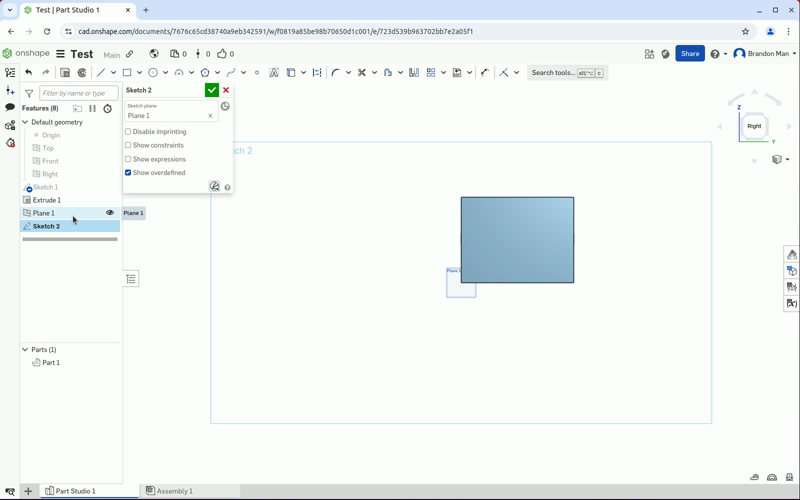
mouse_move(73, 352)
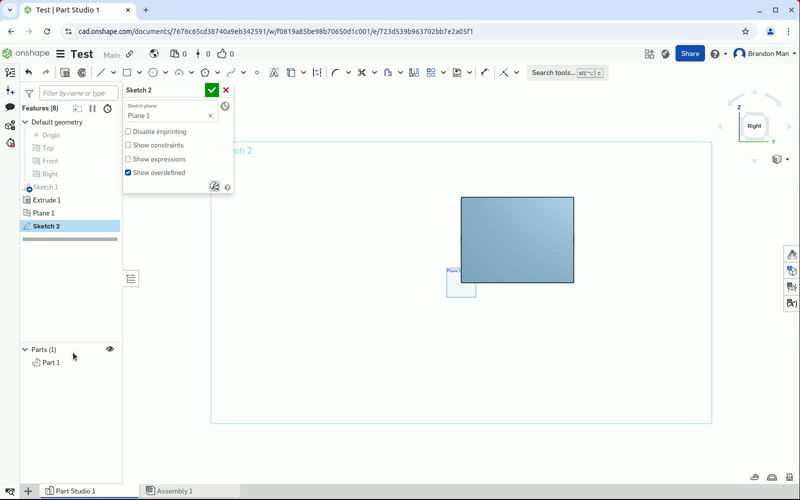
key(y)
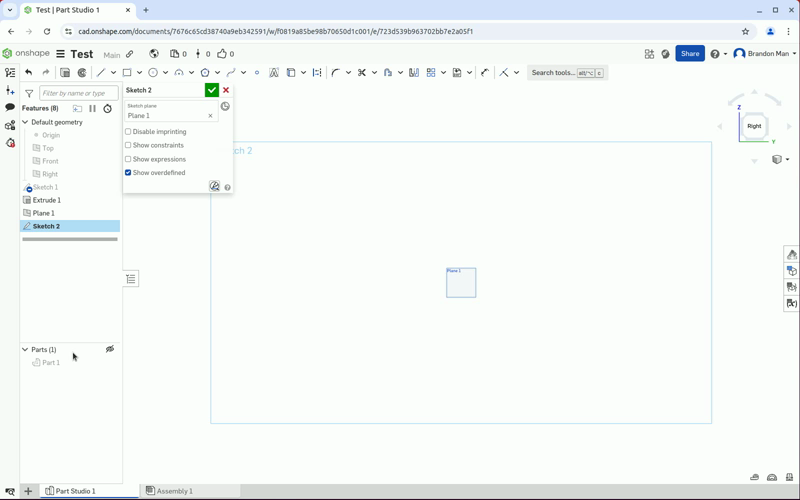
key(c)
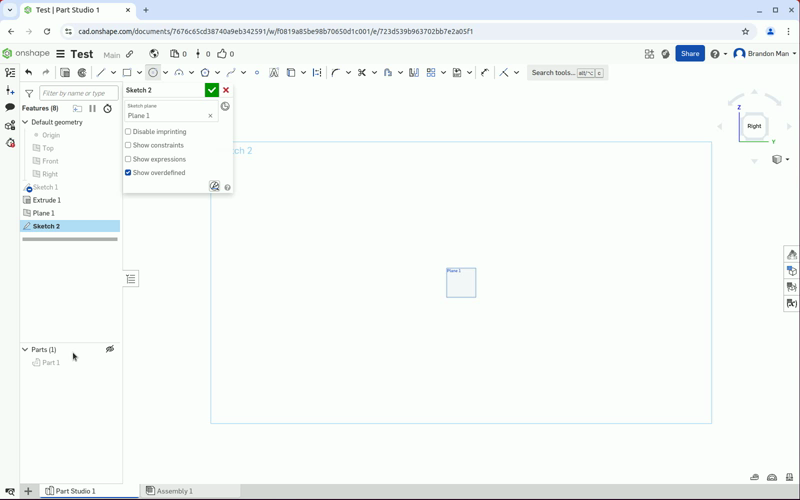
key_down(shift)
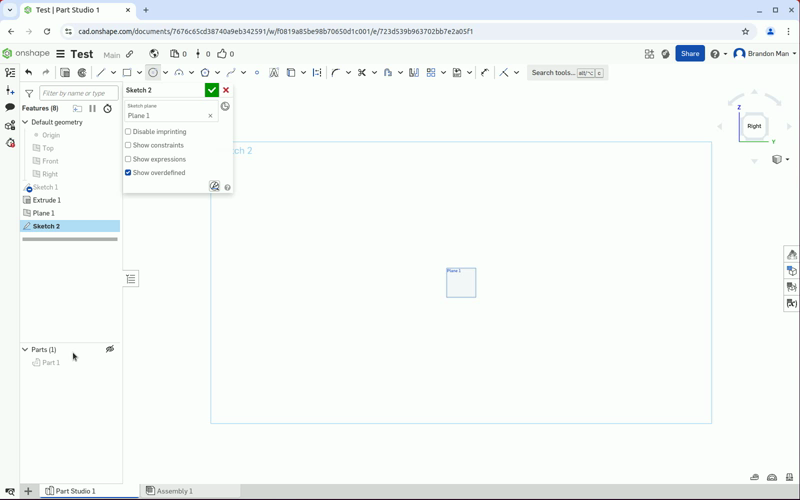
mouse_move(500, 232)
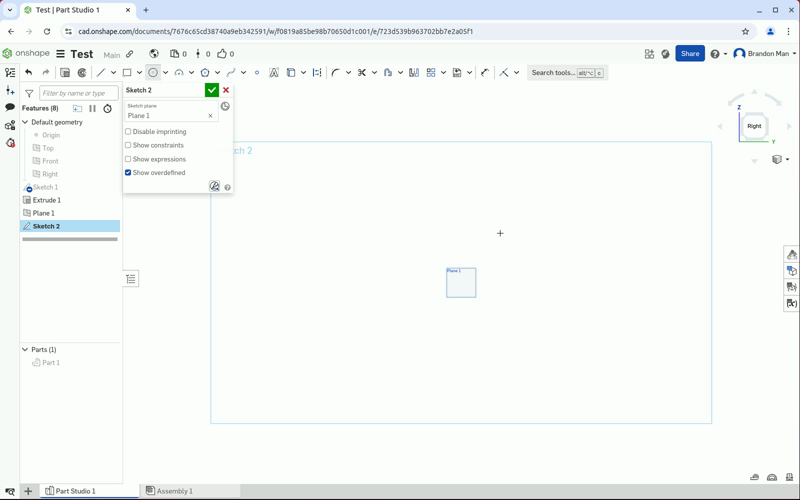
click(500, 232)
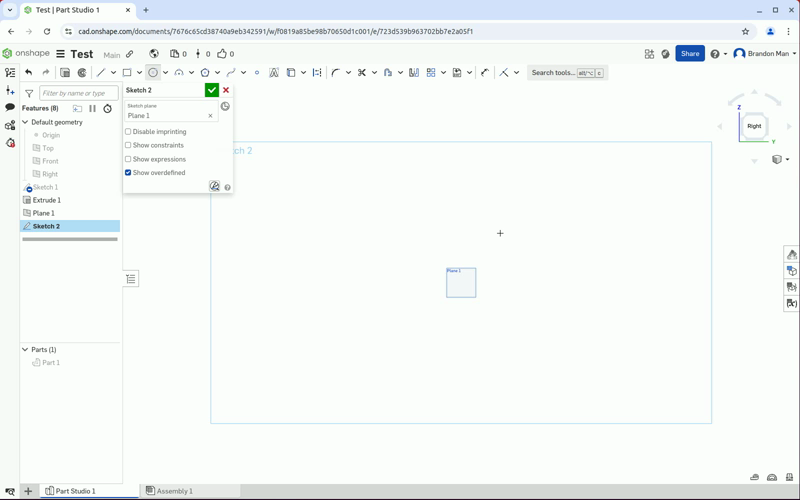
key_up(shift)
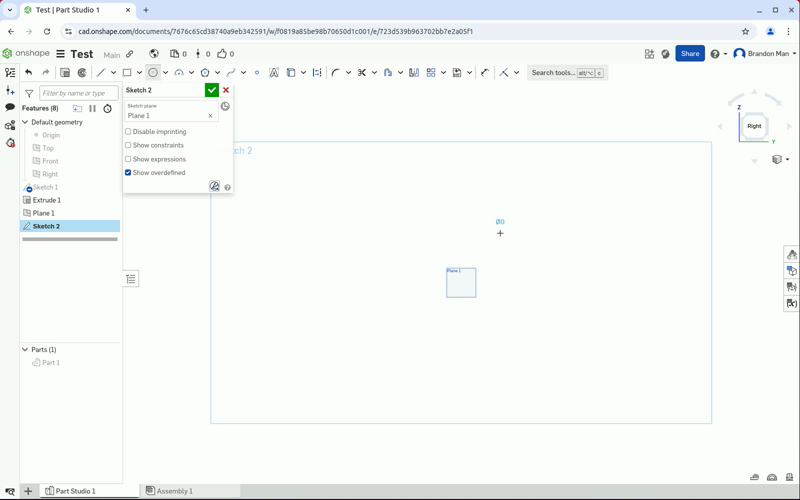
mouse_move(510, 232)
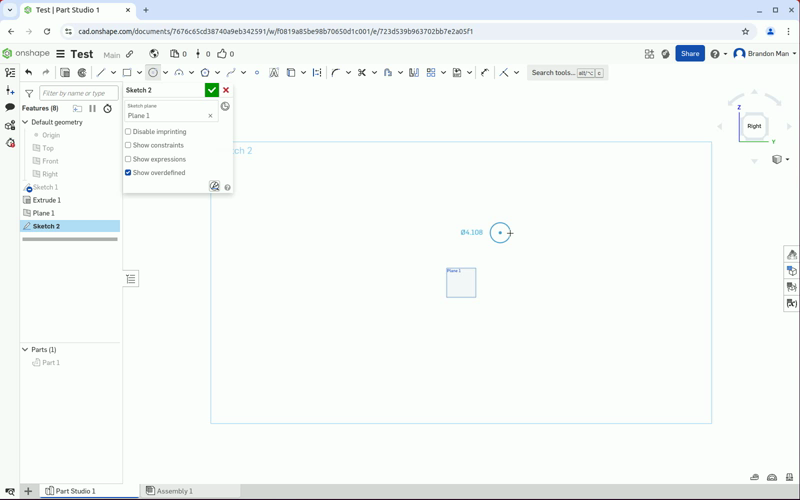
click(510, 232)
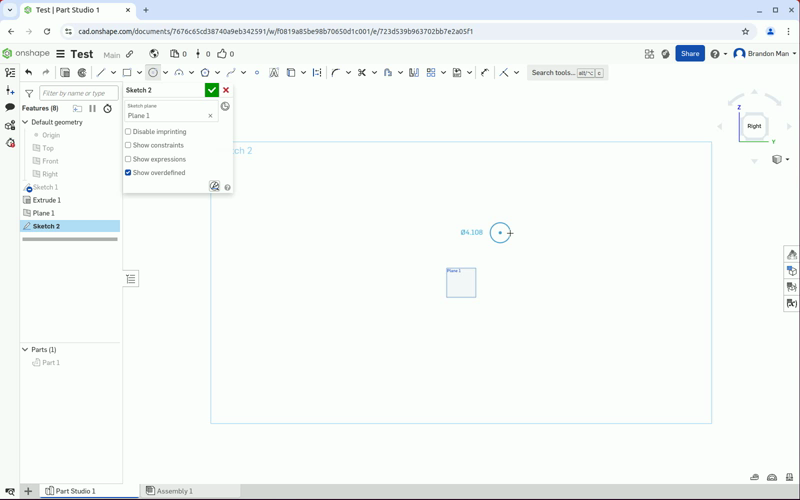
key(esc)
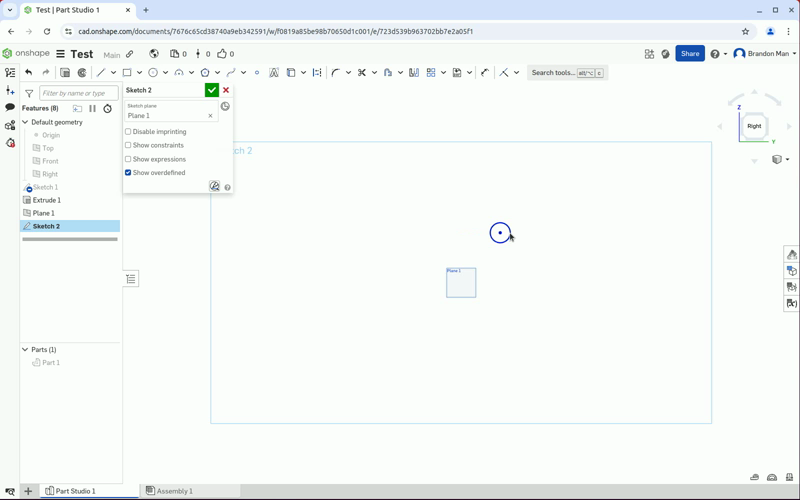
mouse_move(499, 240)
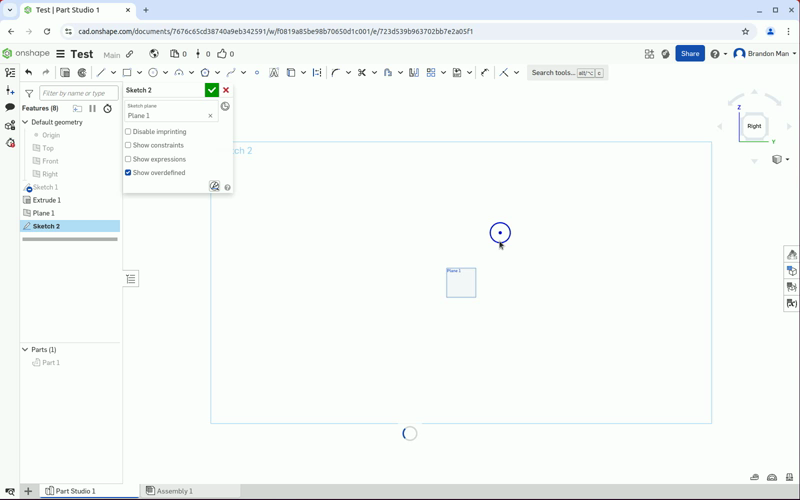
scroll(6)
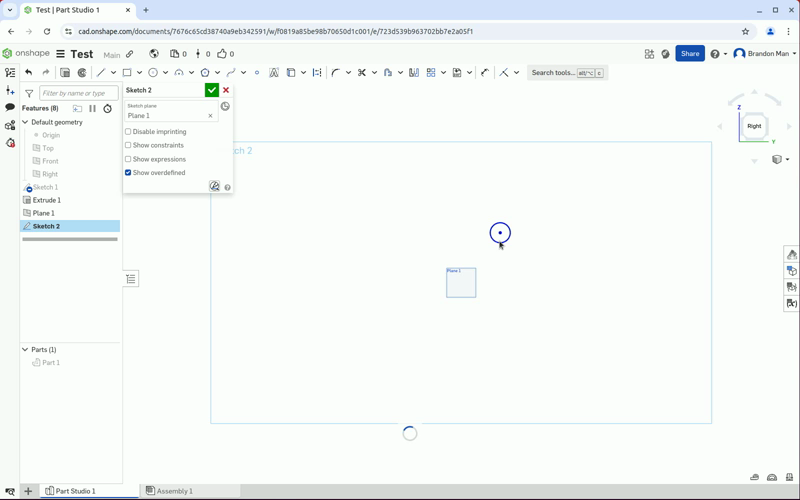
scroll(6)
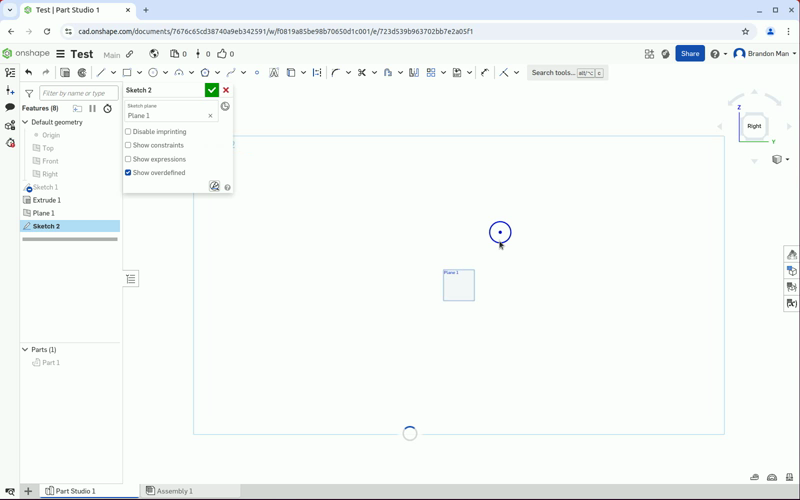
scroll(6)
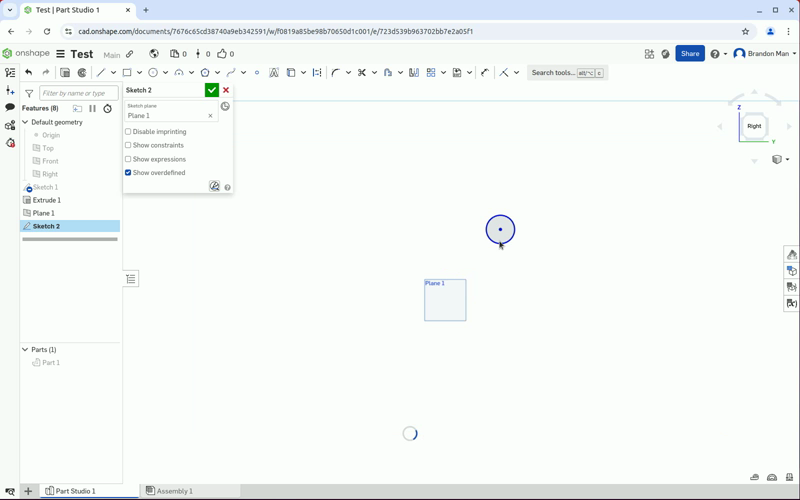
scroll(6)
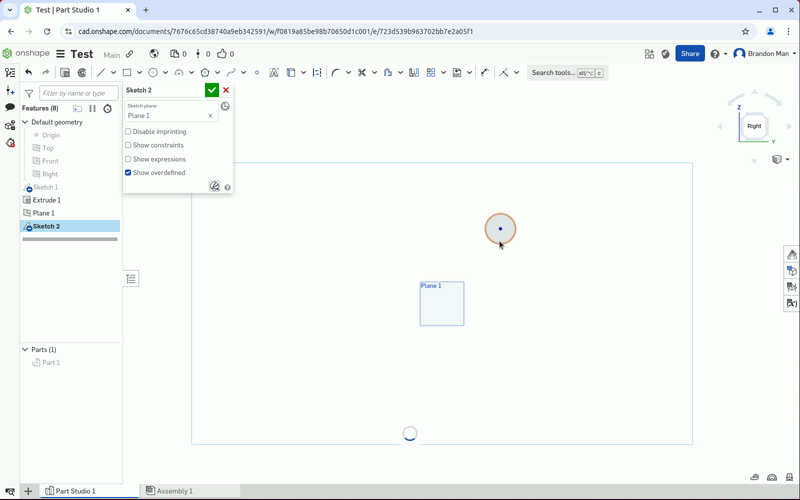
scroll(6)
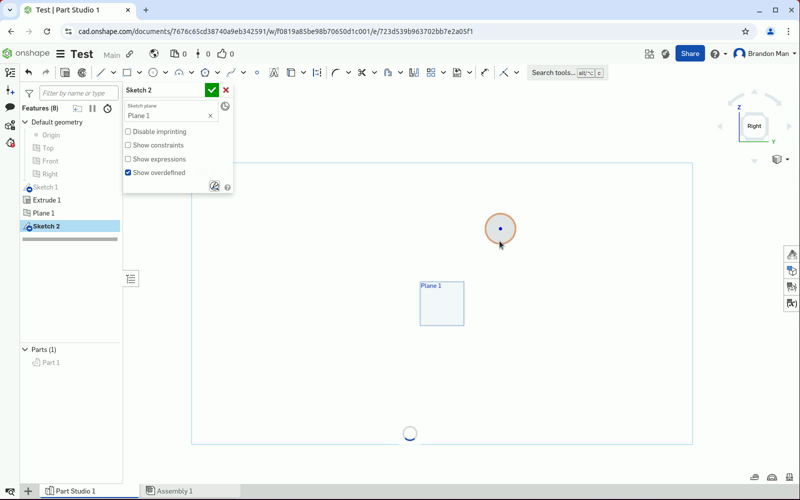
scroll(6)
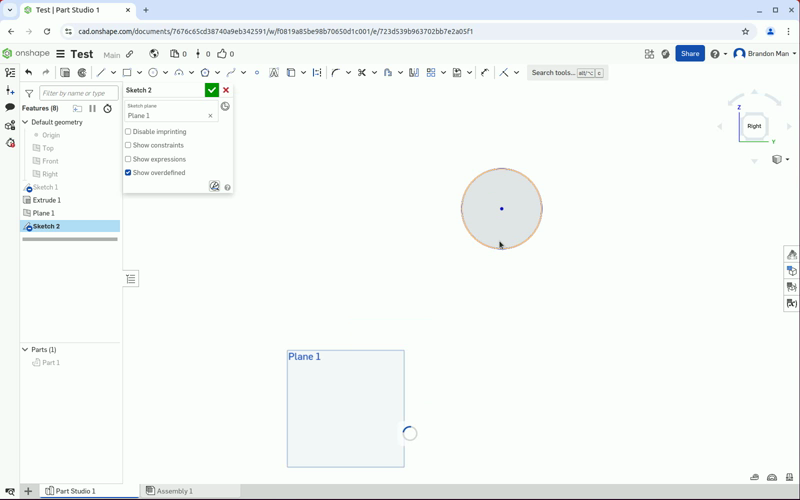
scroll(6)
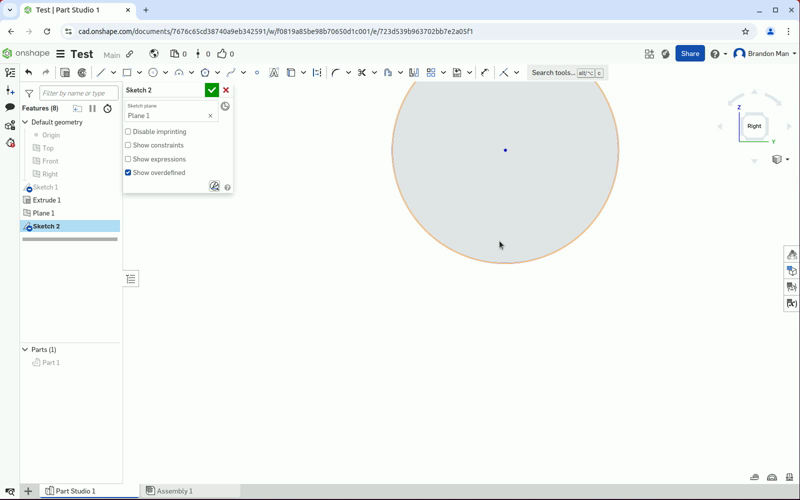
click(499, 240)
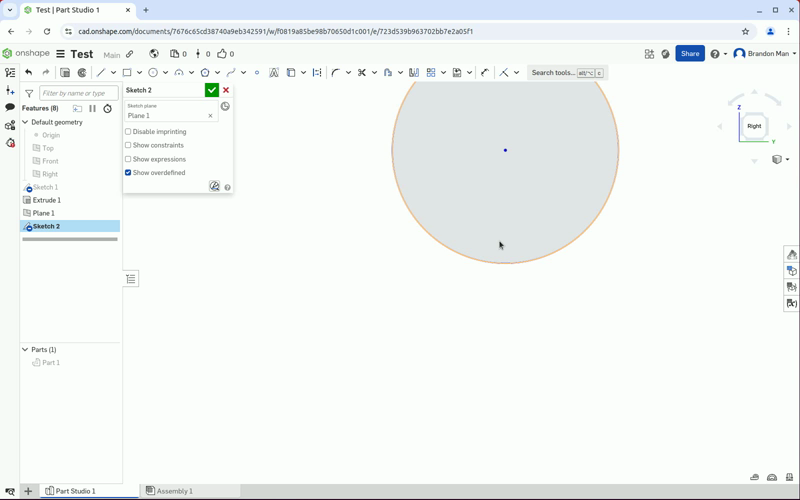
scroll(-6)
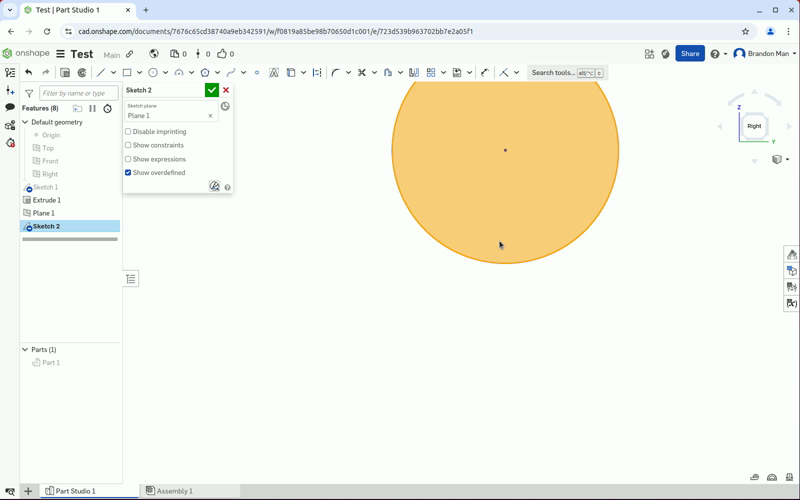
scroll(-6)
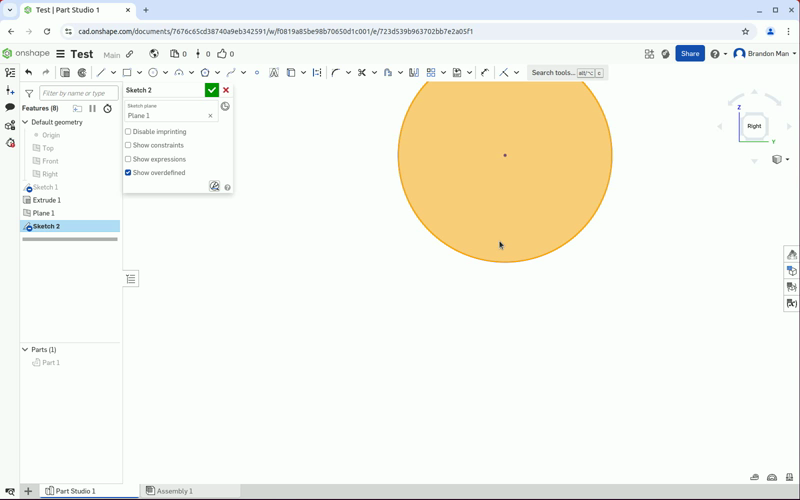
scroll(-6)
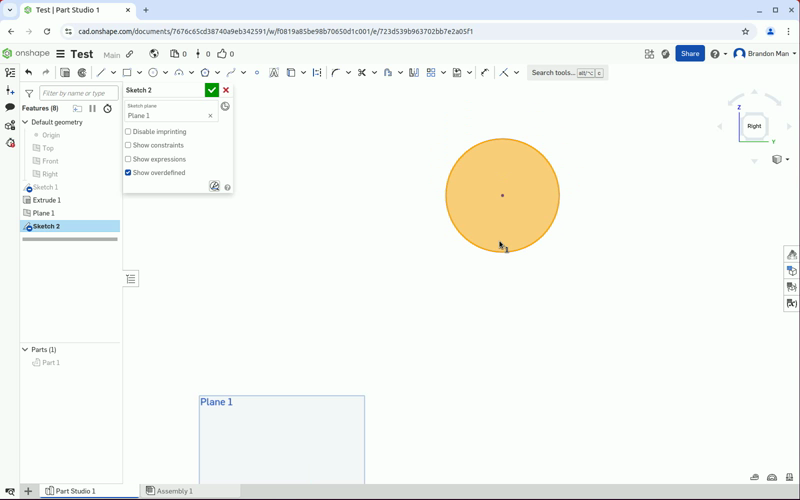
scroll(-6)
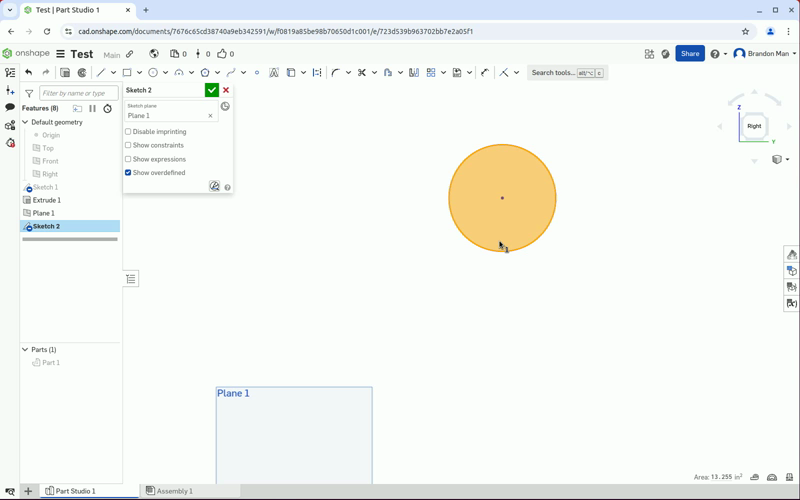
scroll(-6)
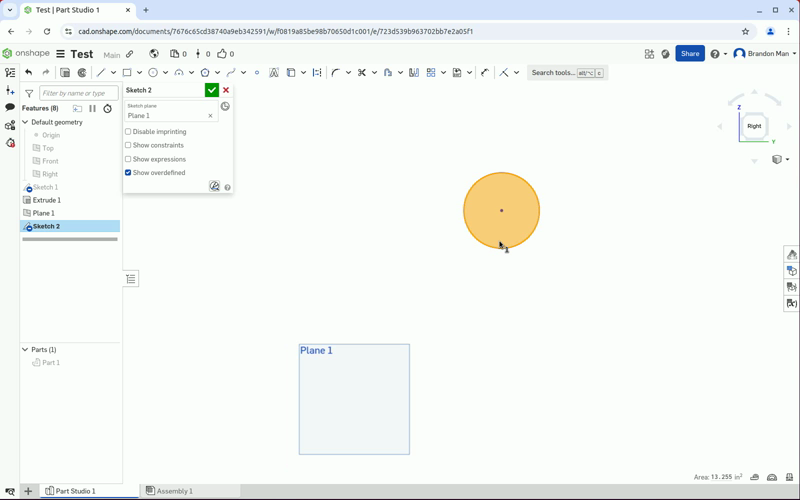
scroll(-6)
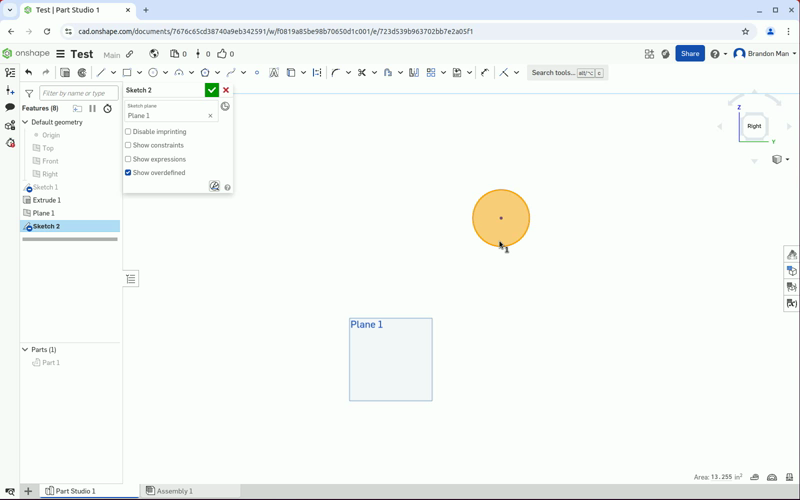
scroll(-6)
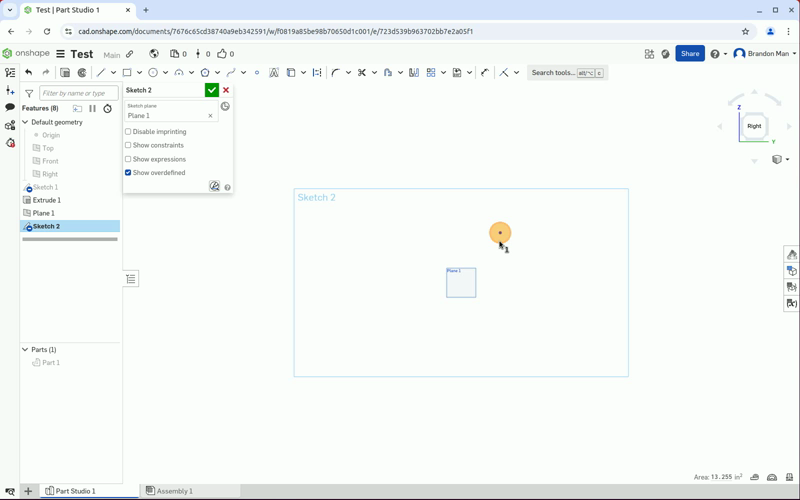
mouse_move(73, 352)
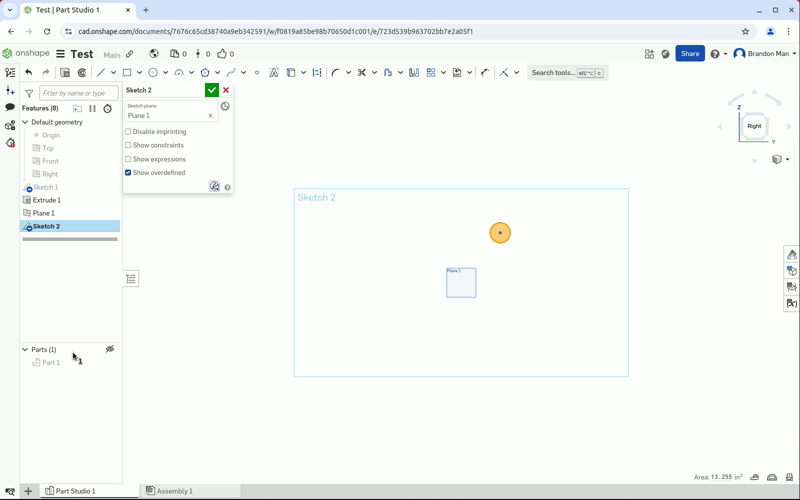
key(shift+y)
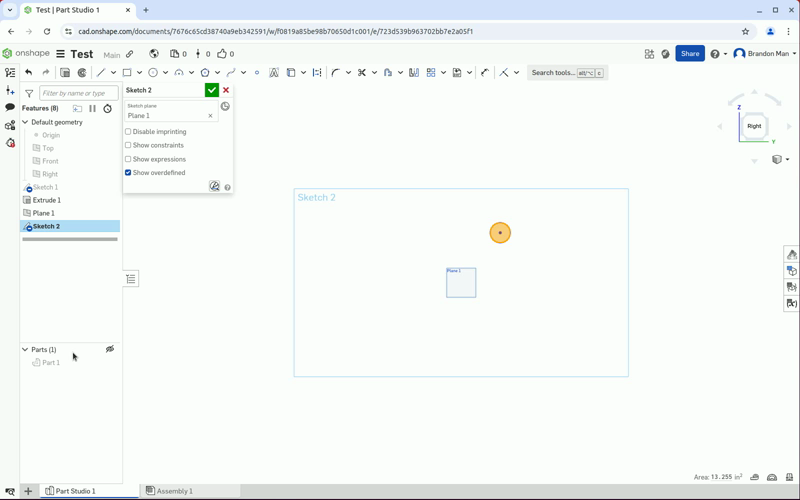
key(shift+e)
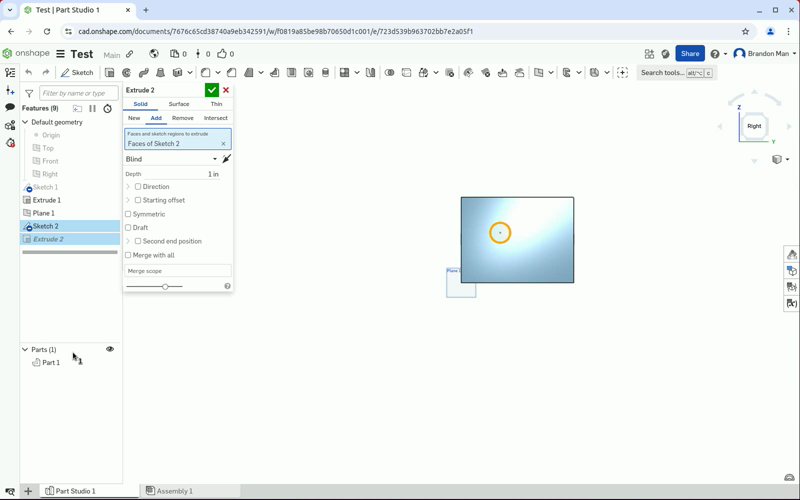
mouse_move(143, 106)
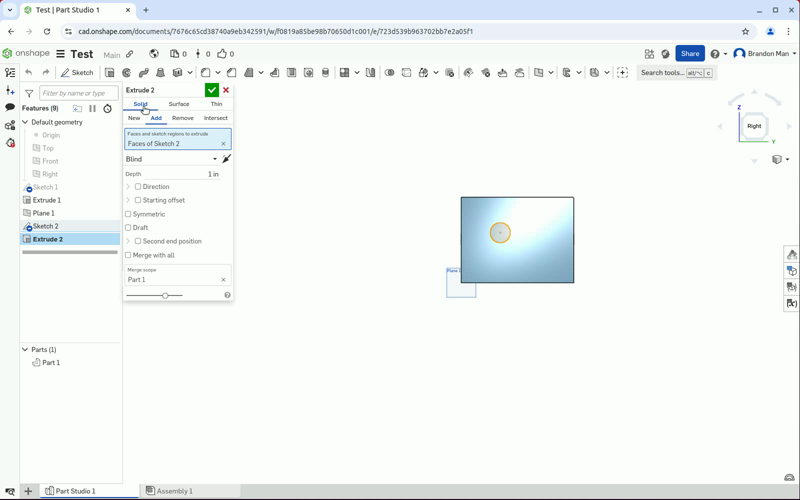
click(143, 106)
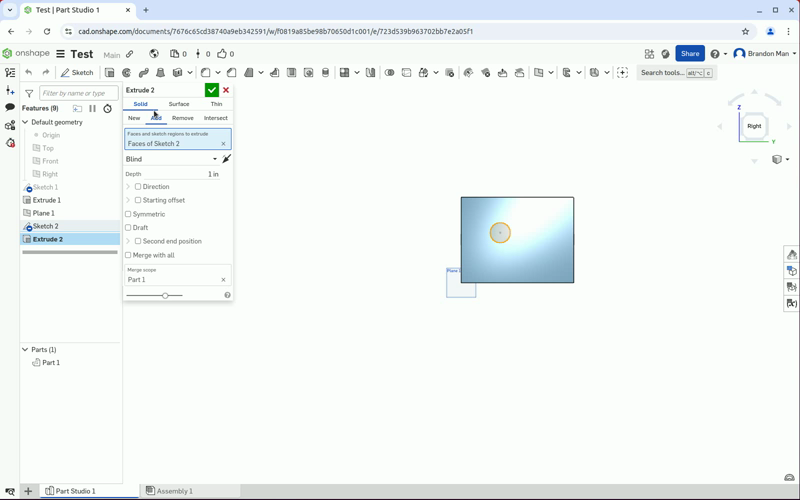
mouse_move(186, 120)
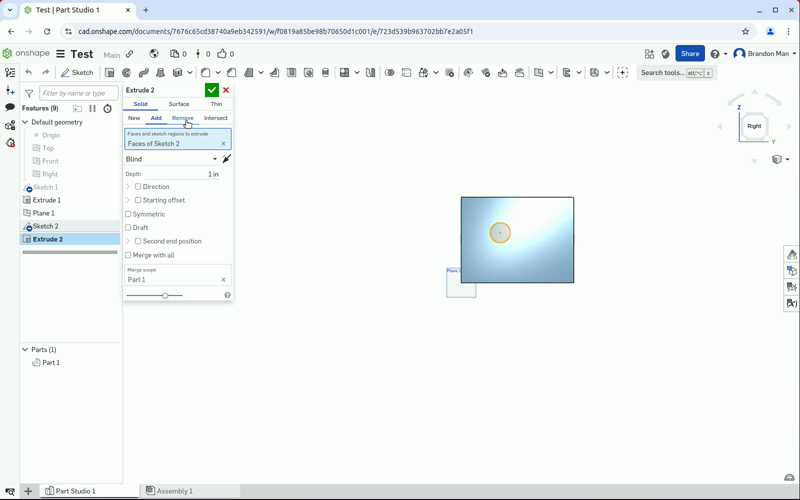
click(186, 120)
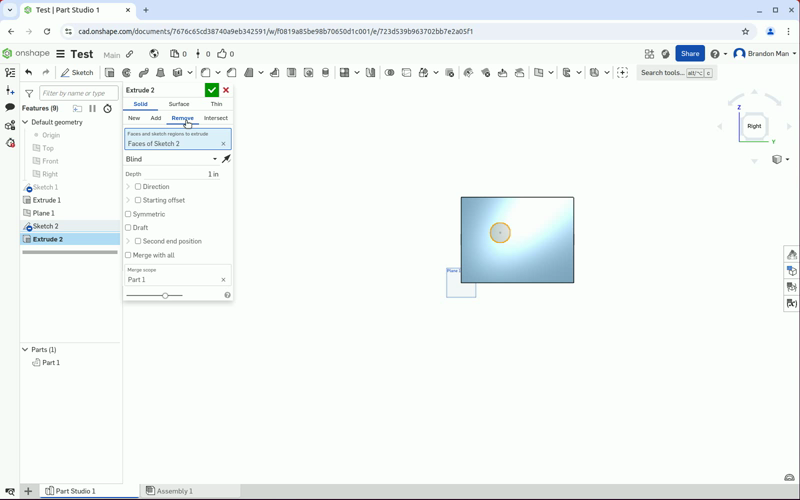
key(tab, 4)
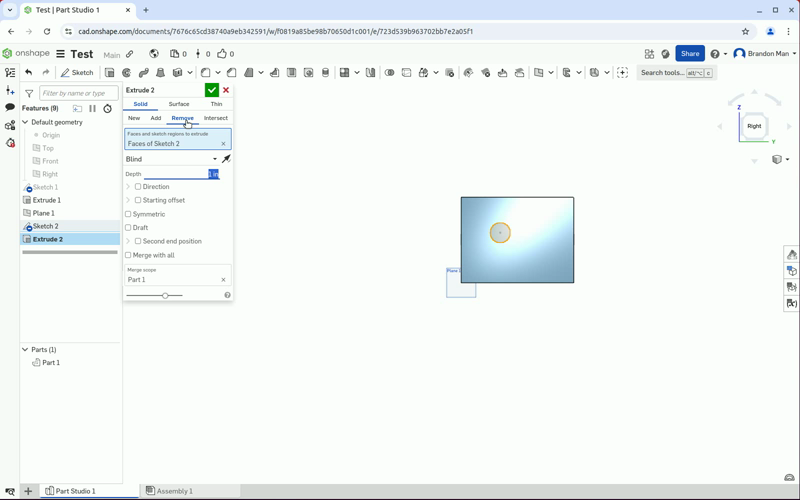
text(22.386)
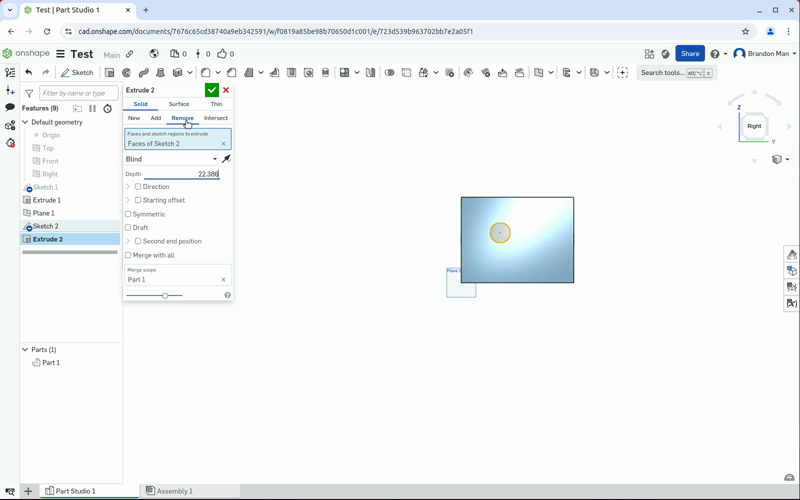
key(tab, 6)
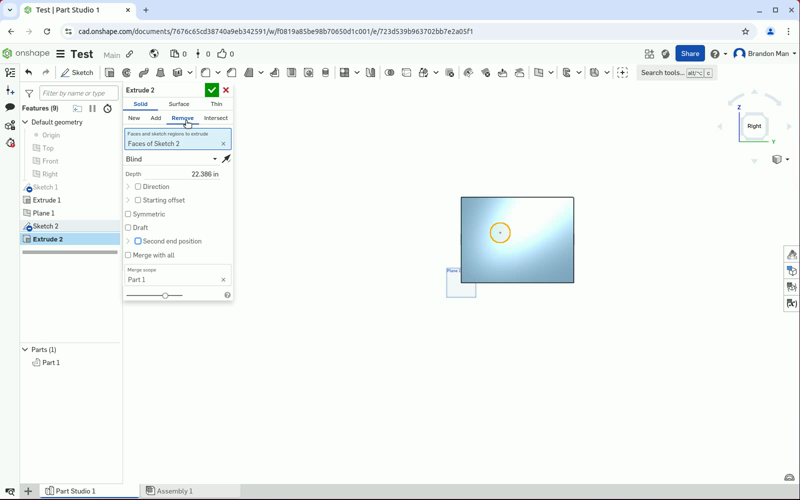
key(space)
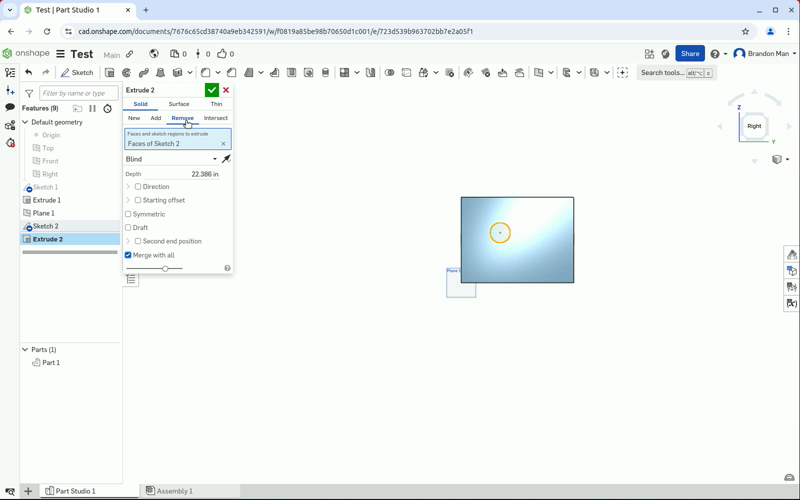
key(enter)
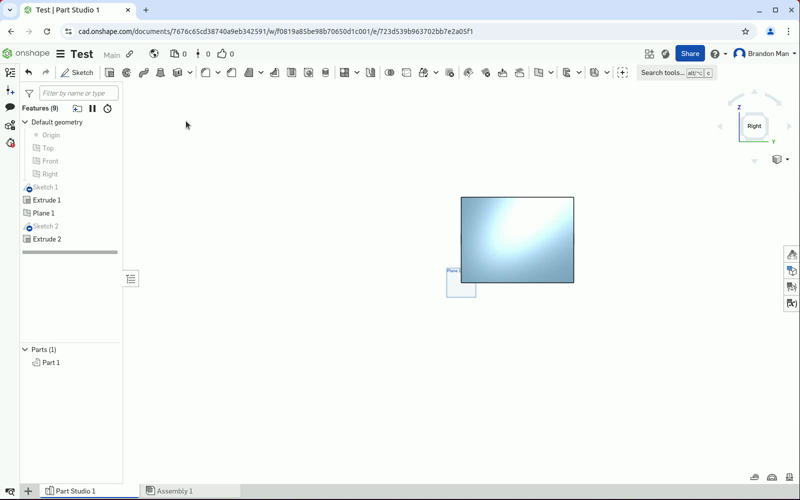
key(shift+h)
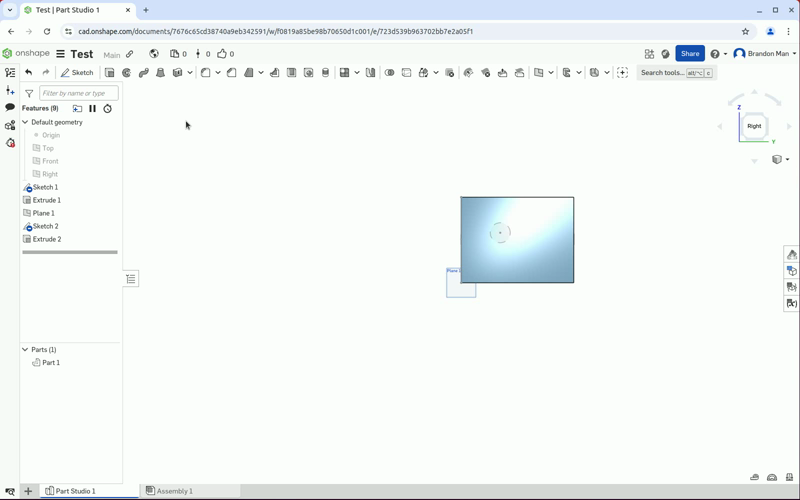
key(shift+h)
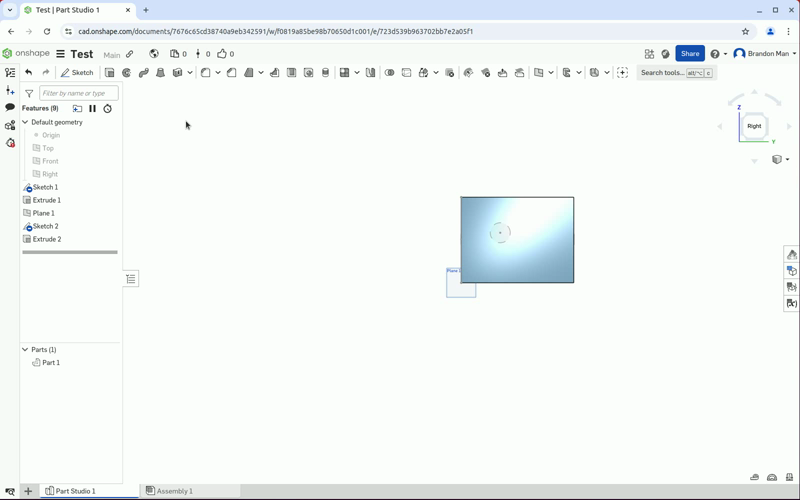
key(shift+7)
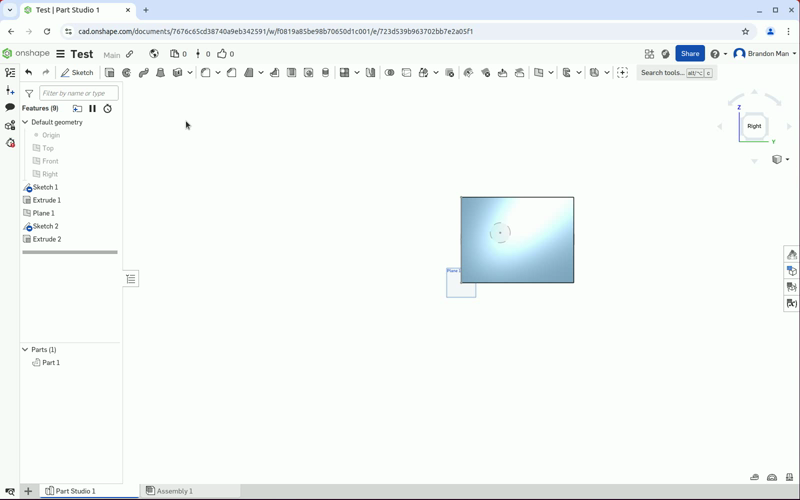
key(right, 2)
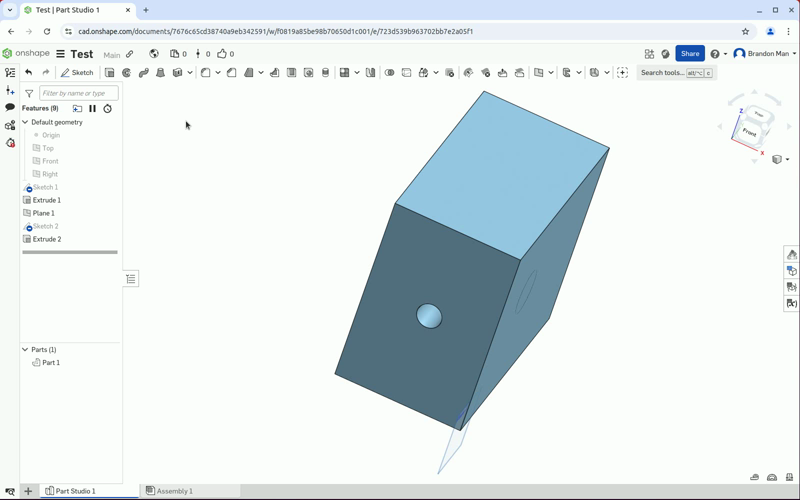
key(down, 2)
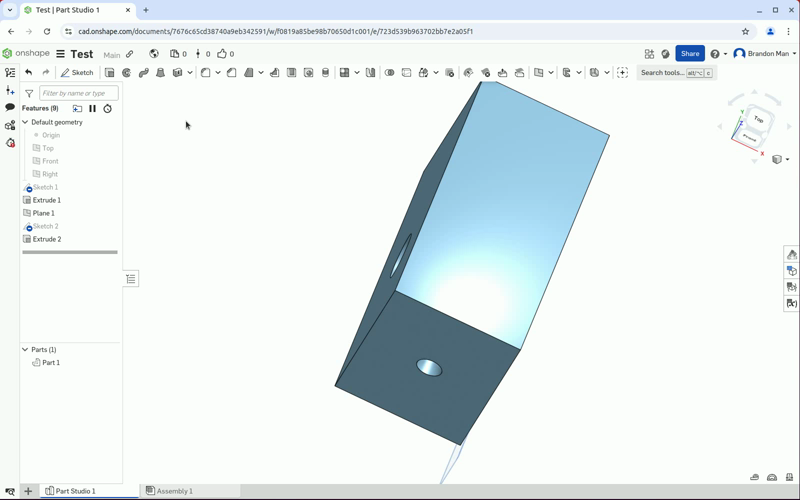
key(up, 2)
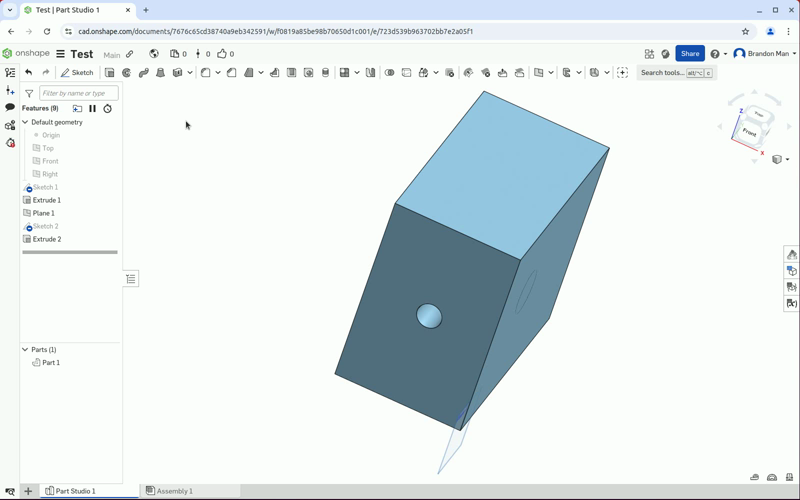
key(left, 2)
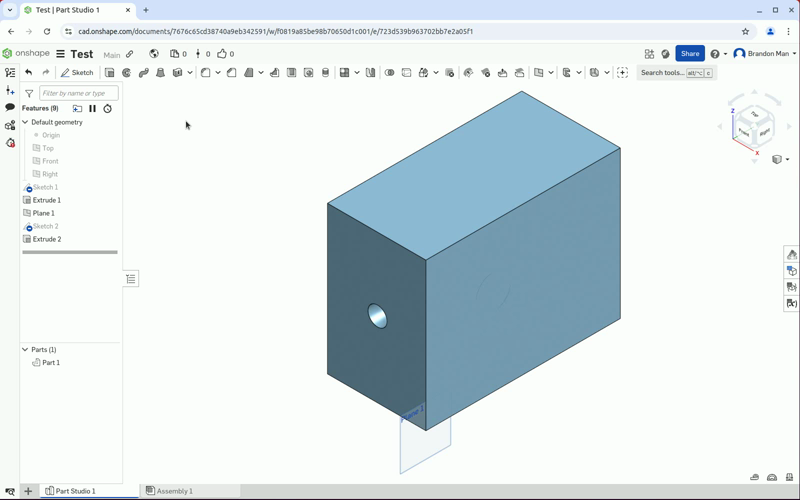
mouse_move(73, 189)
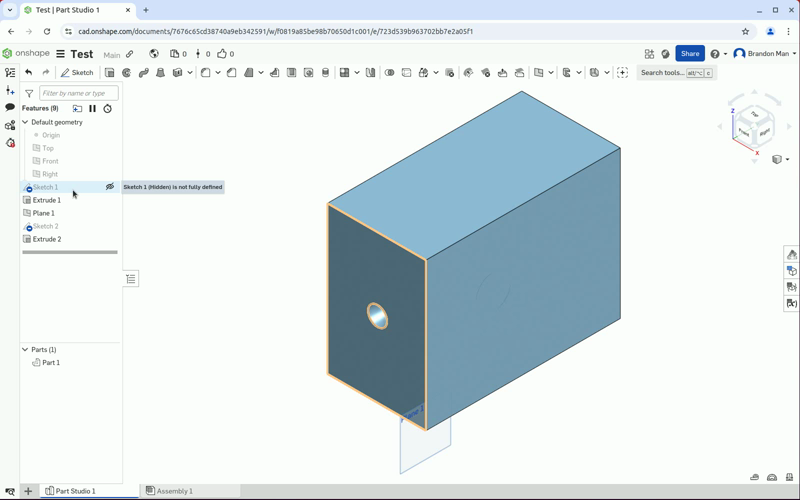
click(73, 189)